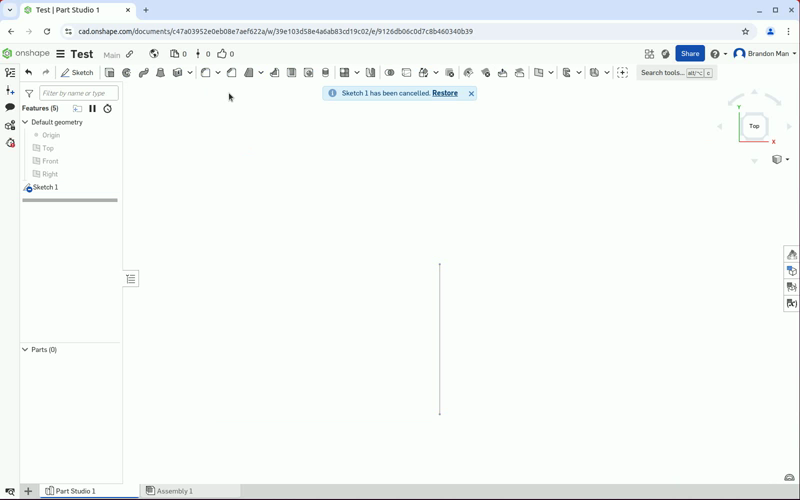
key(shift+h)
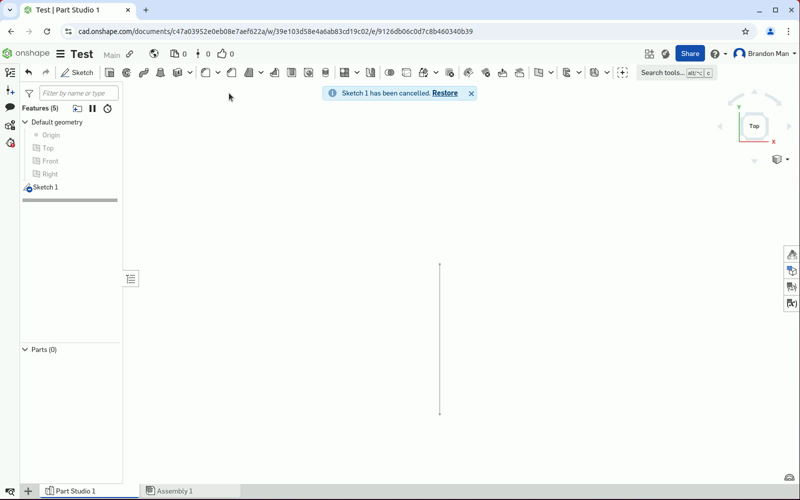
key(shift+s)
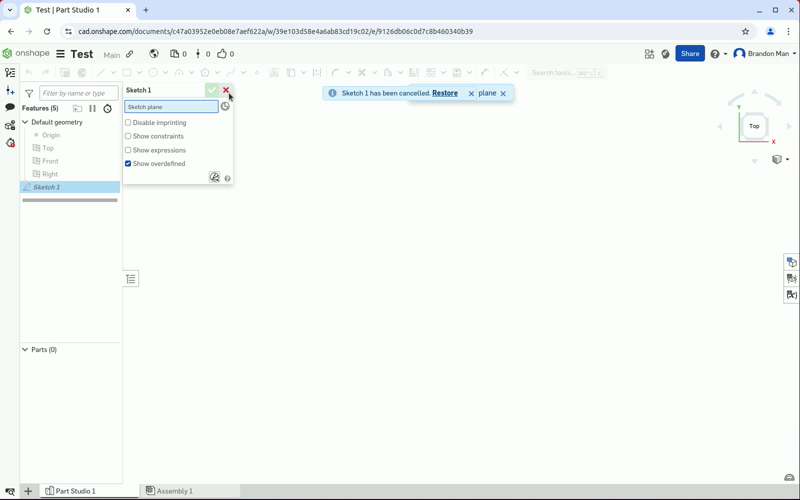
mouse_move(73, 150)
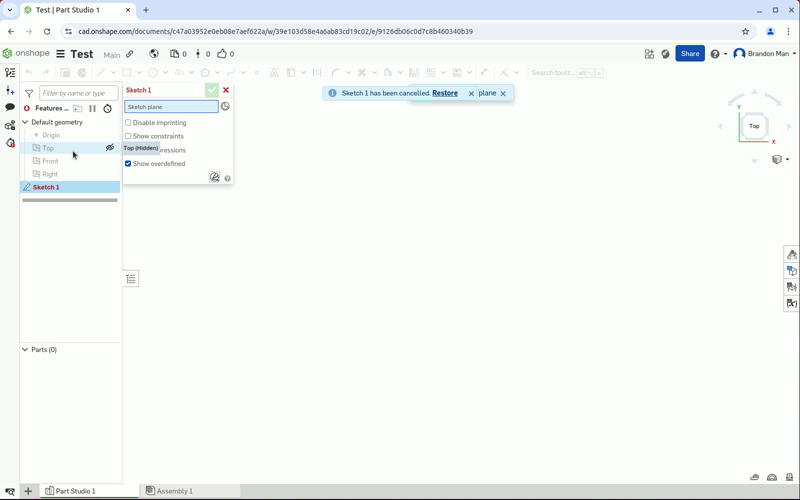
click(73, 150)
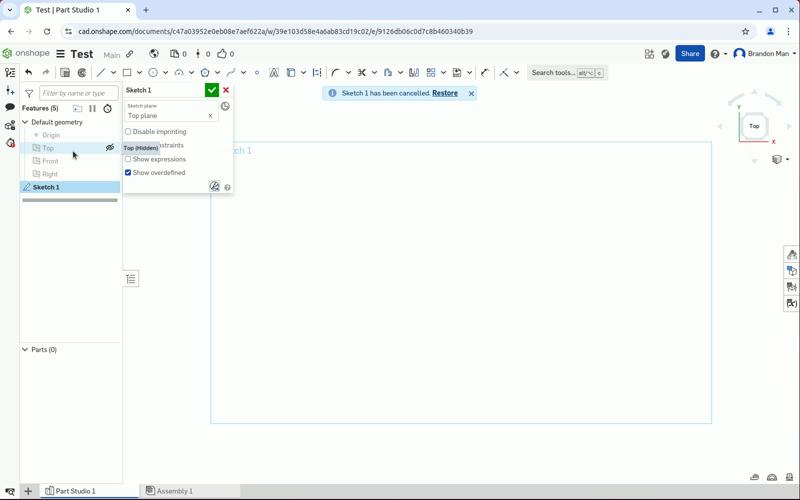
mouse_move(73, 352)
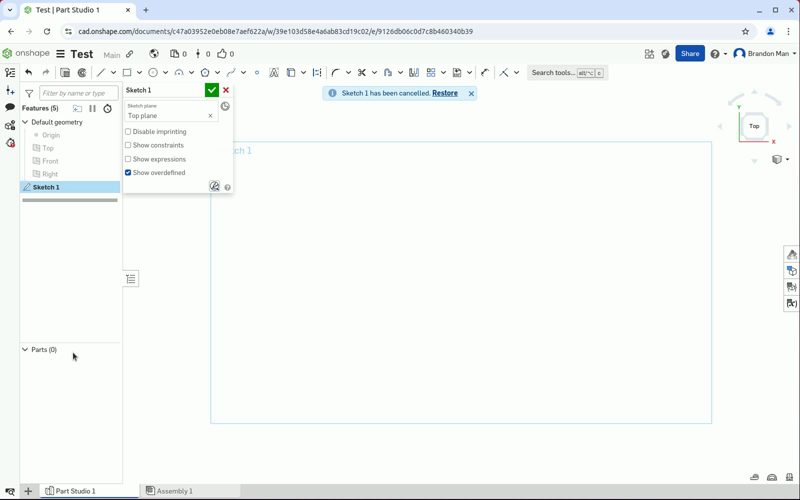
key(y)
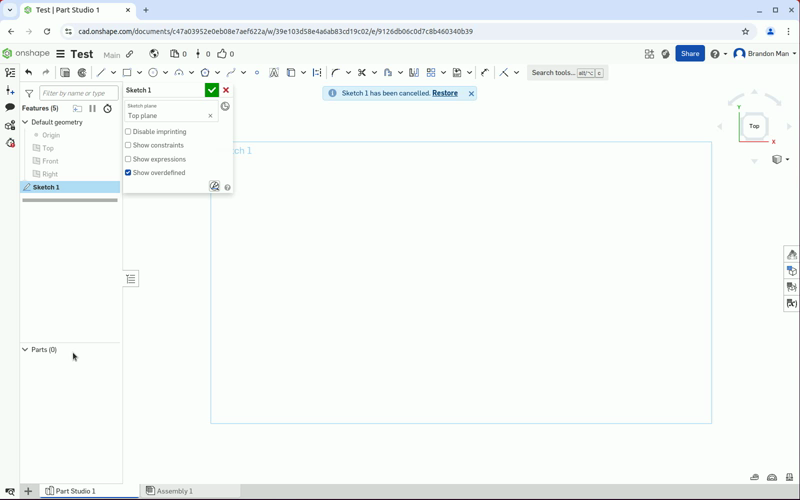
key(c)
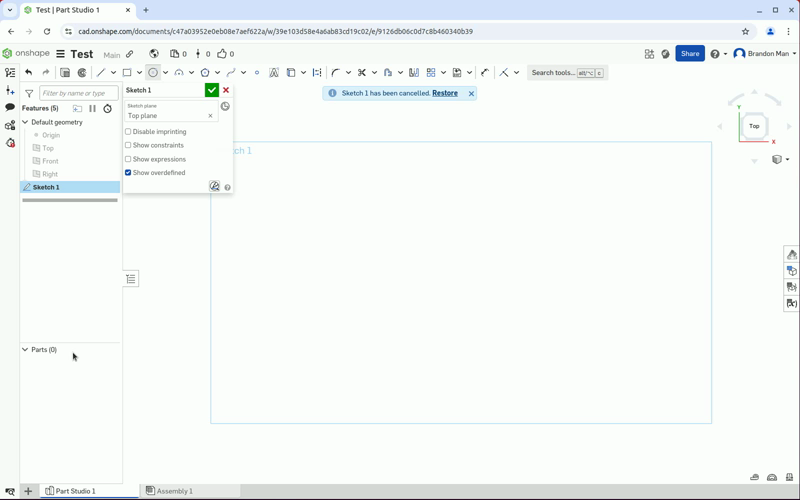
key_down(shift)
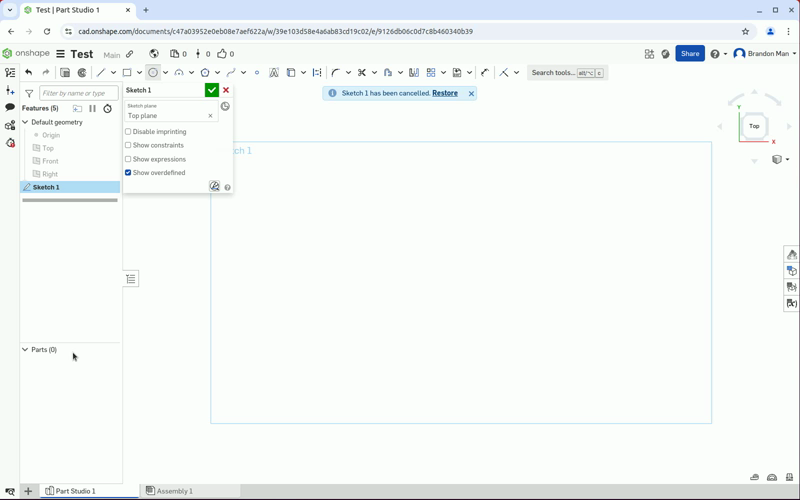
mouse_move(461, 282)
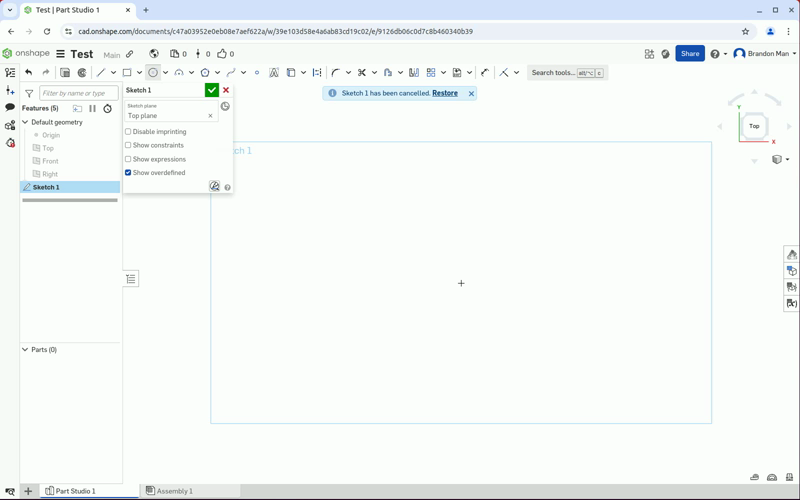
click(461, 282)
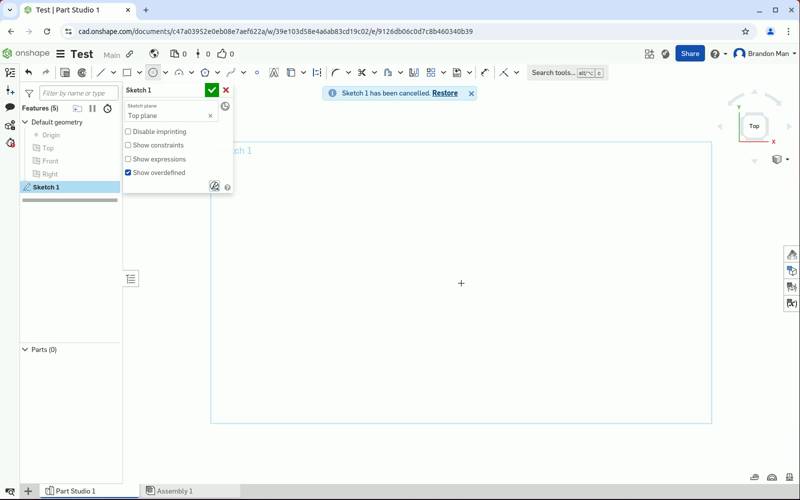
key_up(shift)
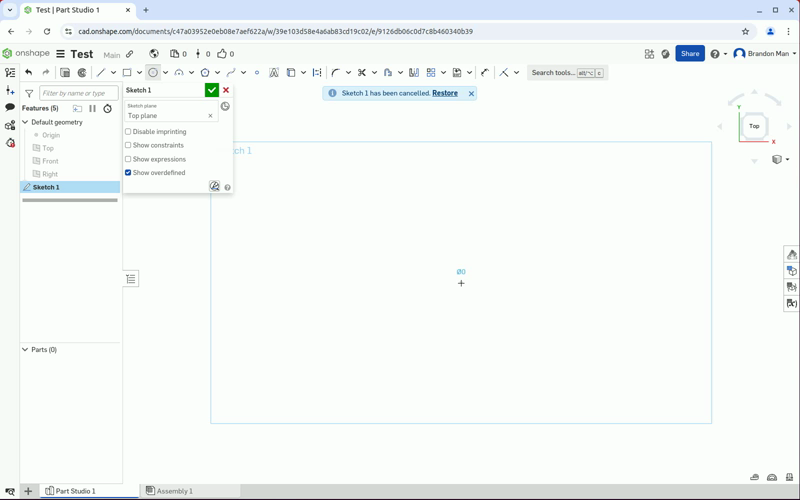
mouse_move(463, 282)
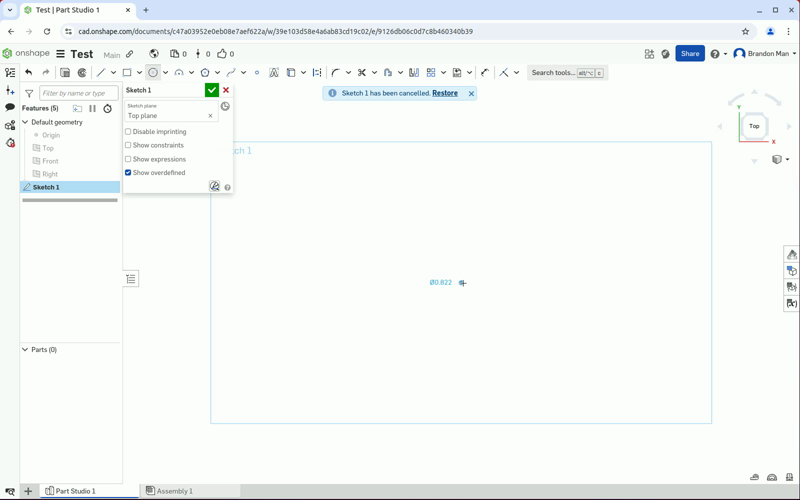
scroll(6)
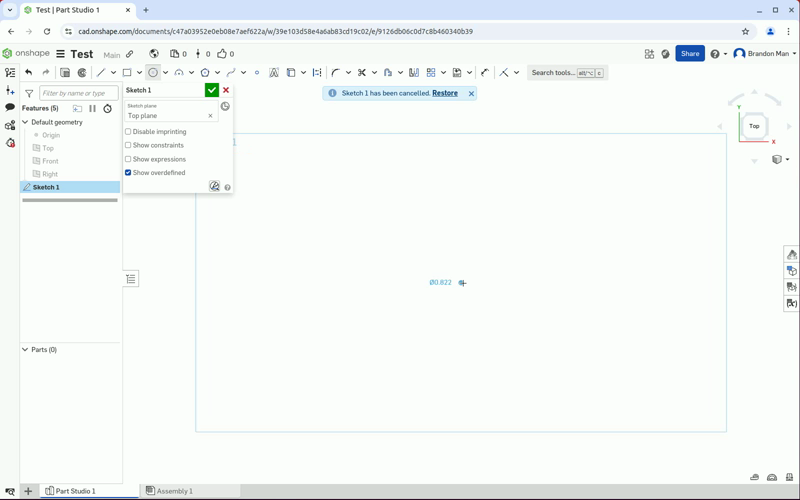
scroll(6)
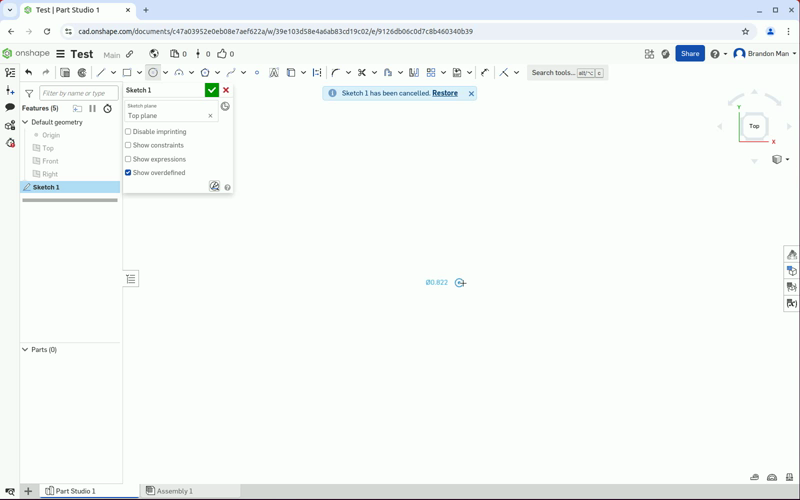
scroll(6)
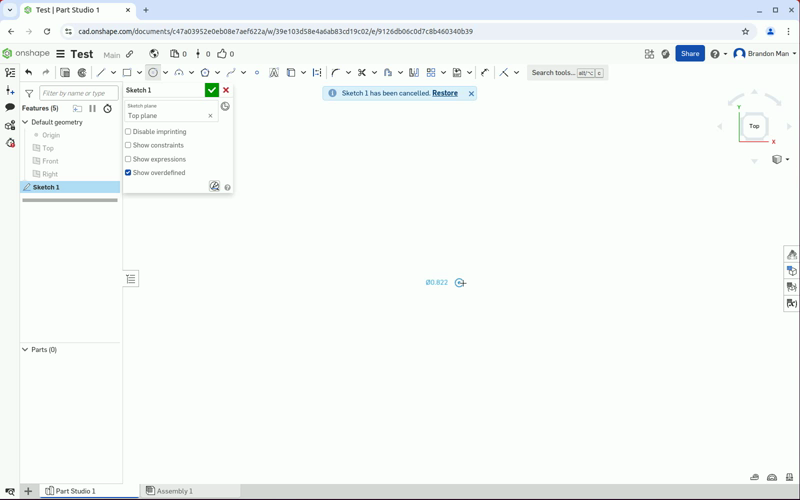
scroll(6)
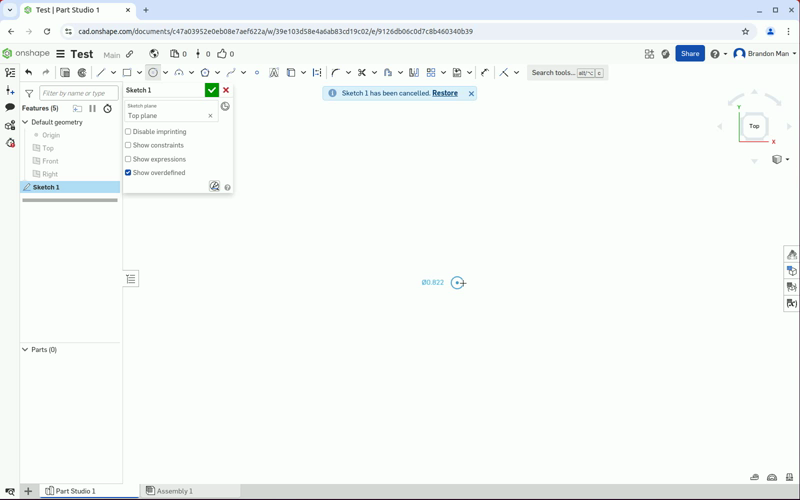
scroll(6)
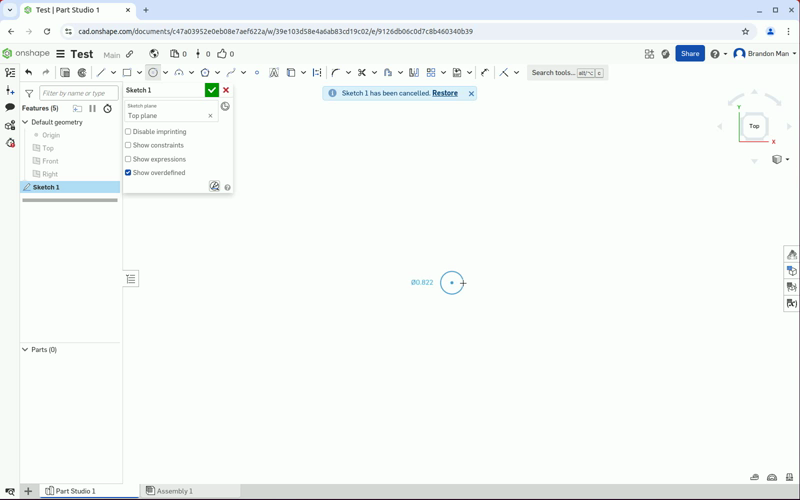
scroll(6)
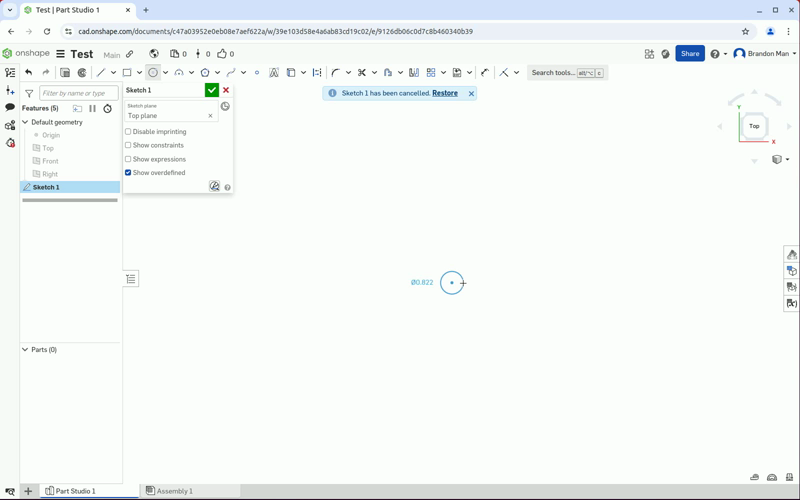
scroll(6)
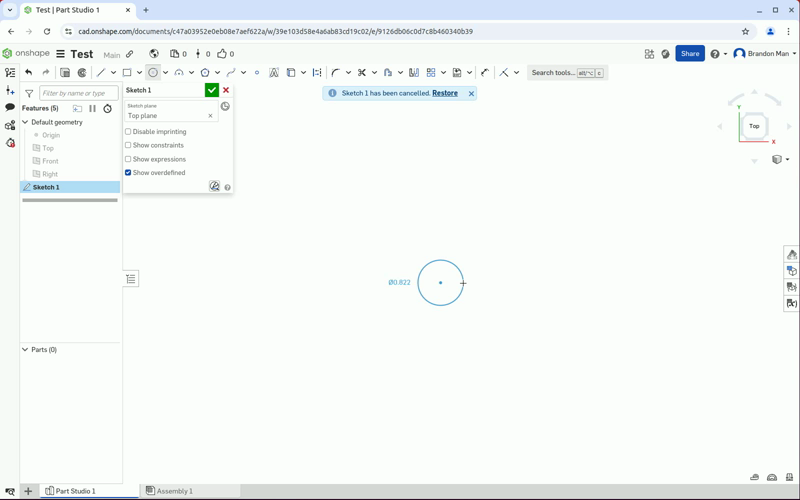
click(463, 282)
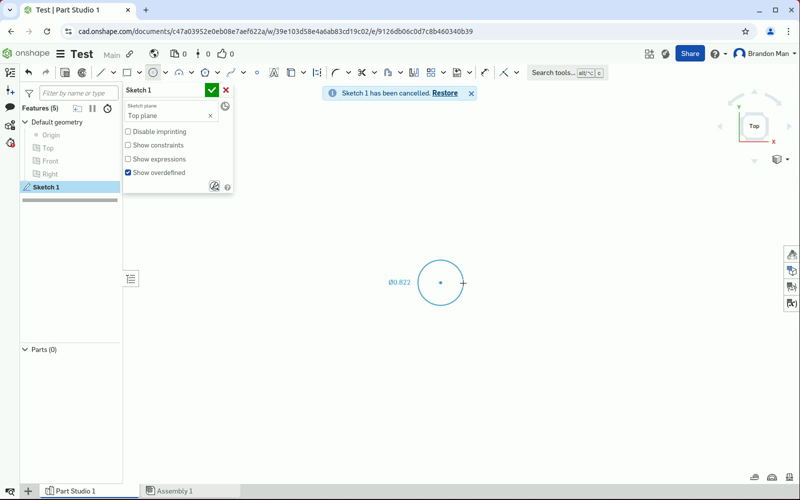
scroll(-6)
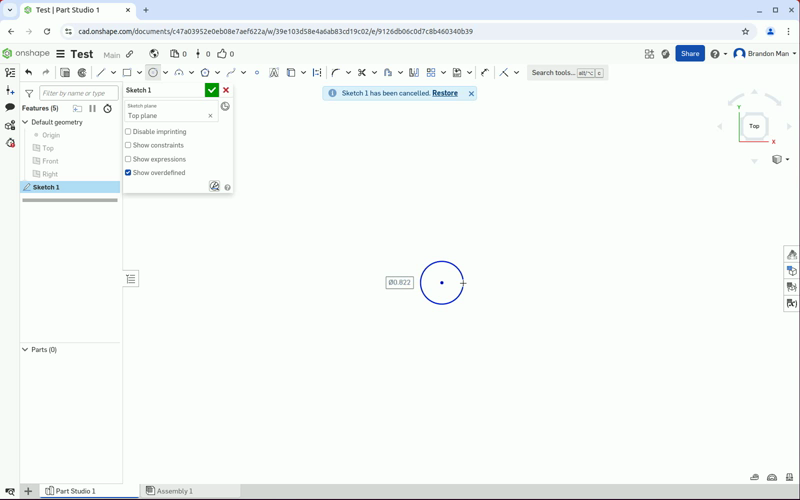
scroll(-6)
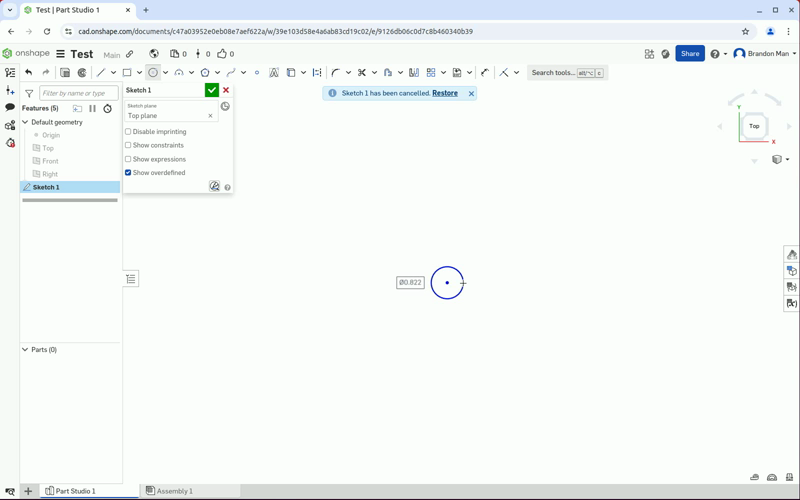
scroll(-6)
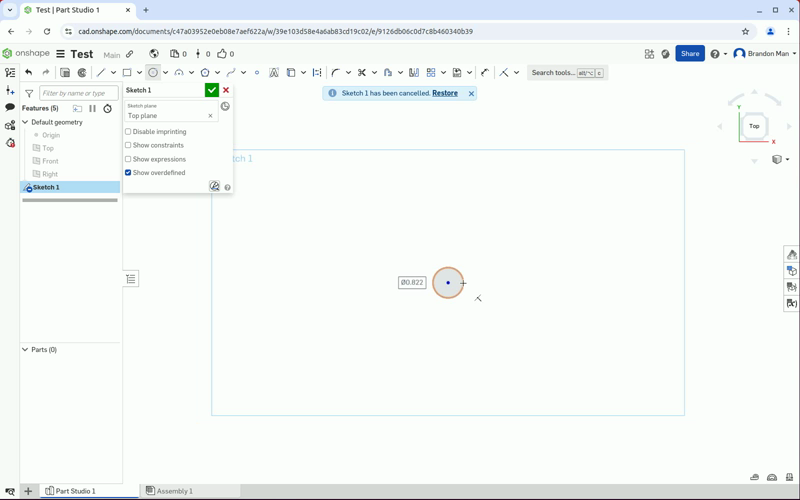
scroll(-6)
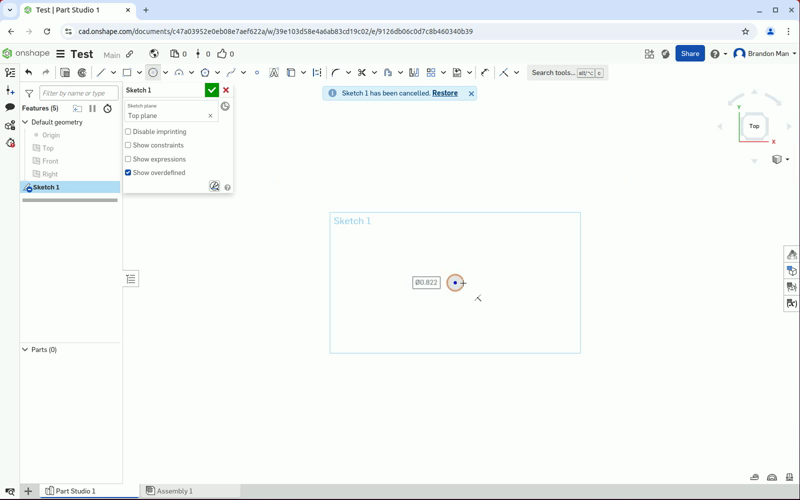
scroll(-6)
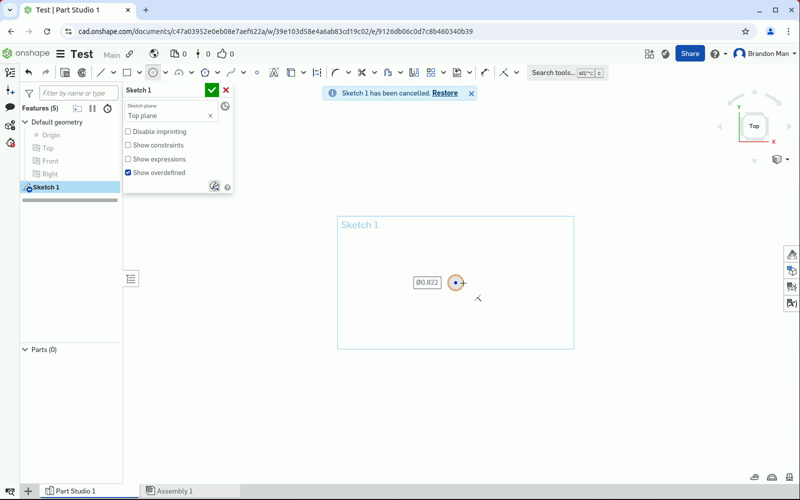
scroll(-6)
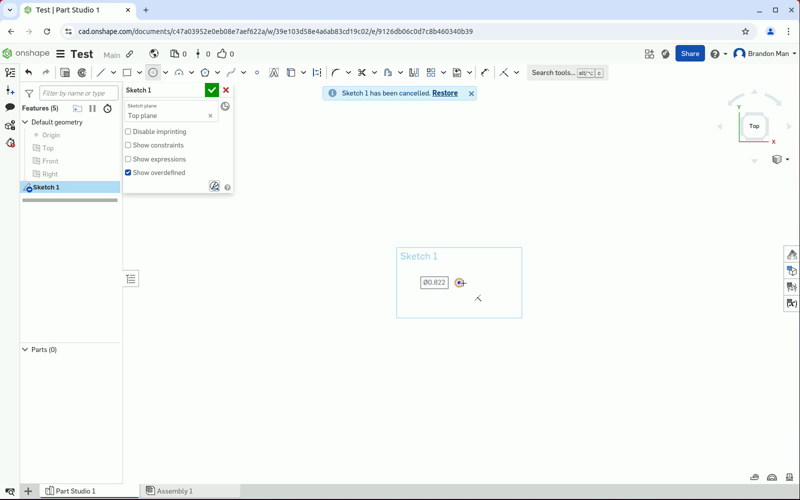
scroll(-6)
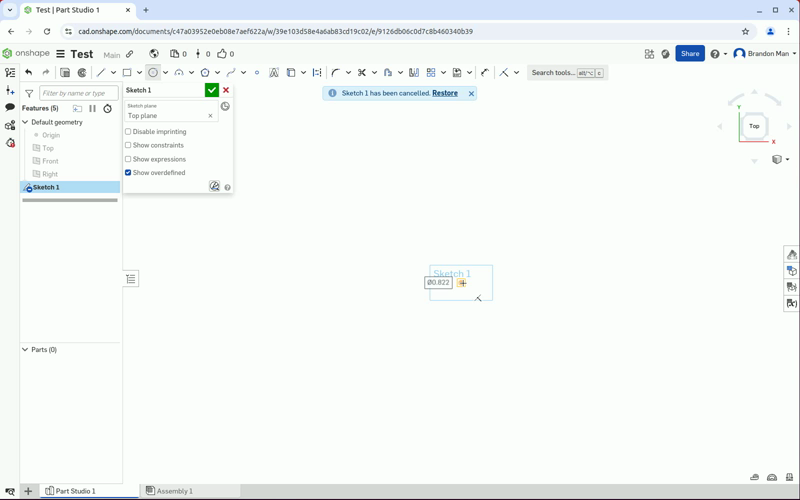
key(esc)
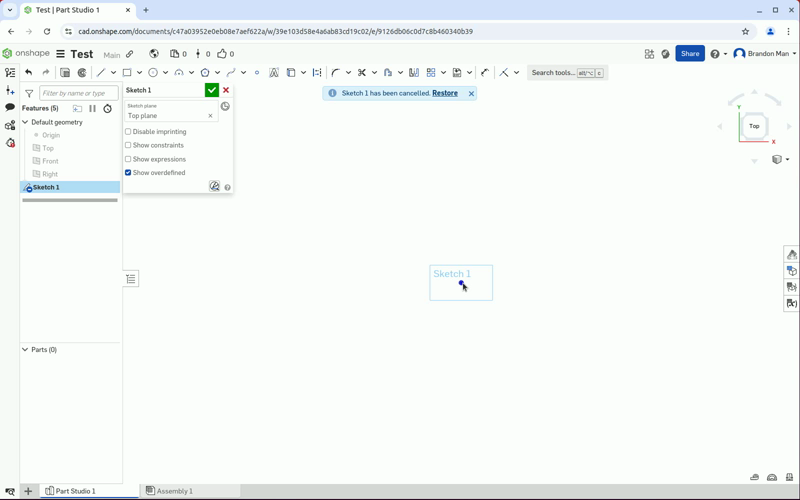
key(c)
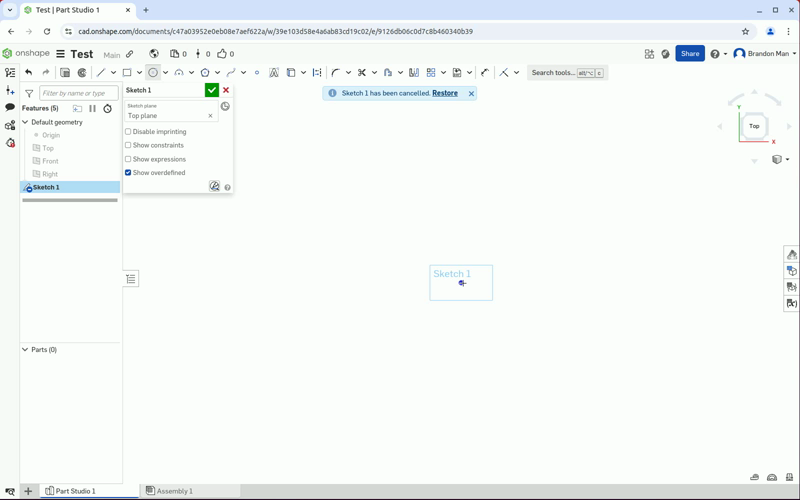
key_down(shift)
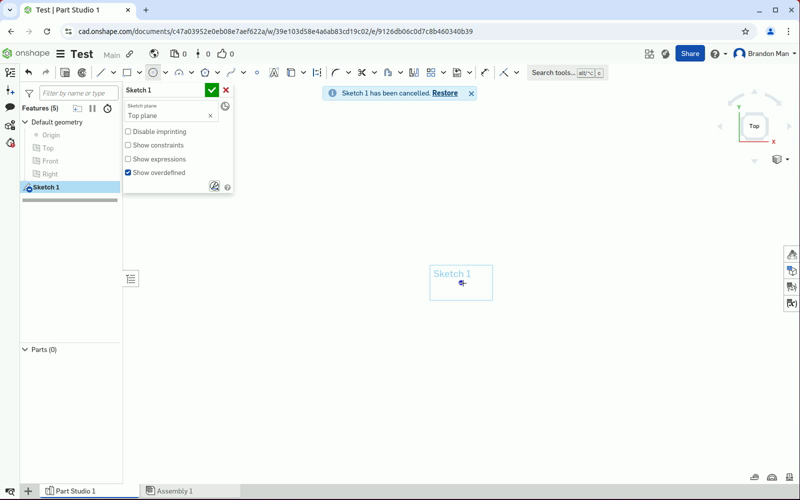
mouse_move(461, 282)
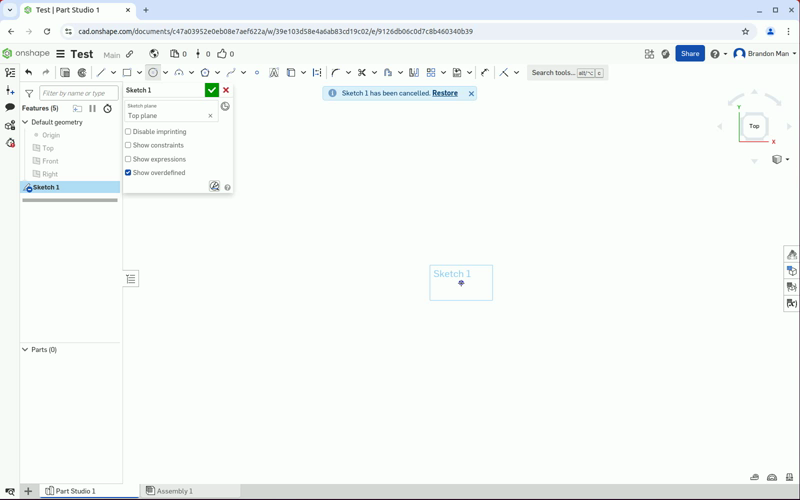
scroll(6)
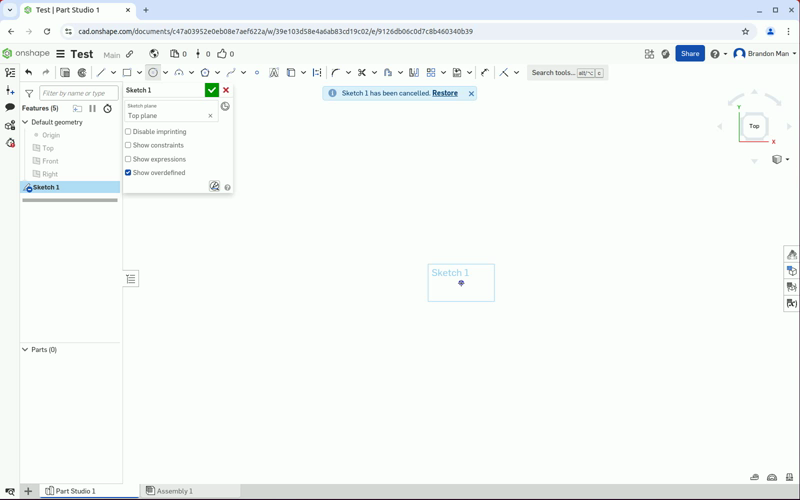
scroll(6)
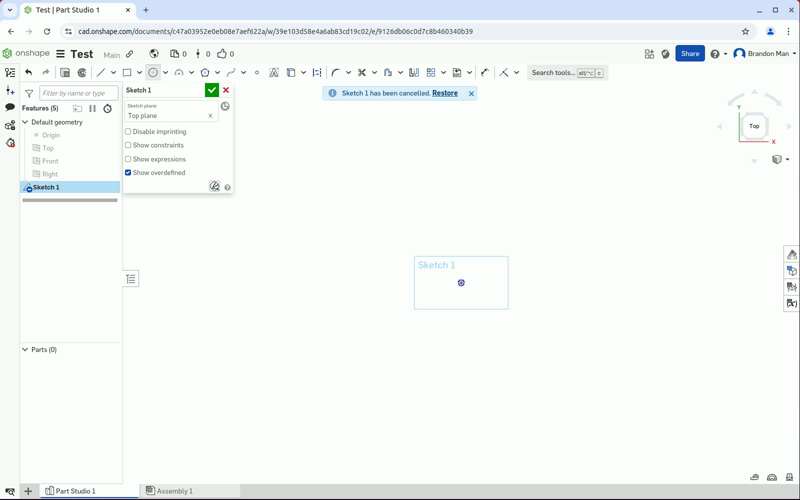
scroll(6)
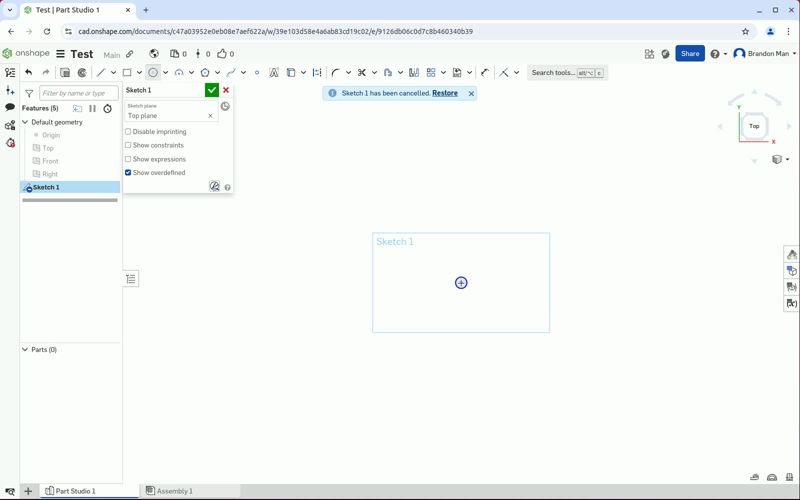
scroll(6)
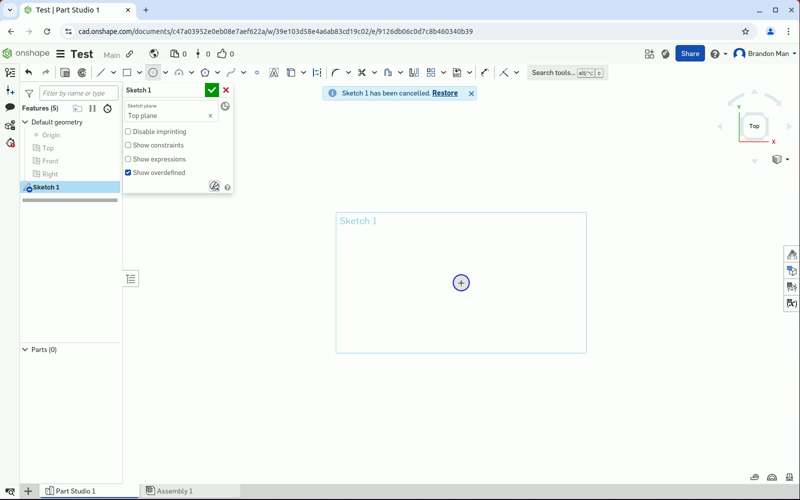
scroll(6)
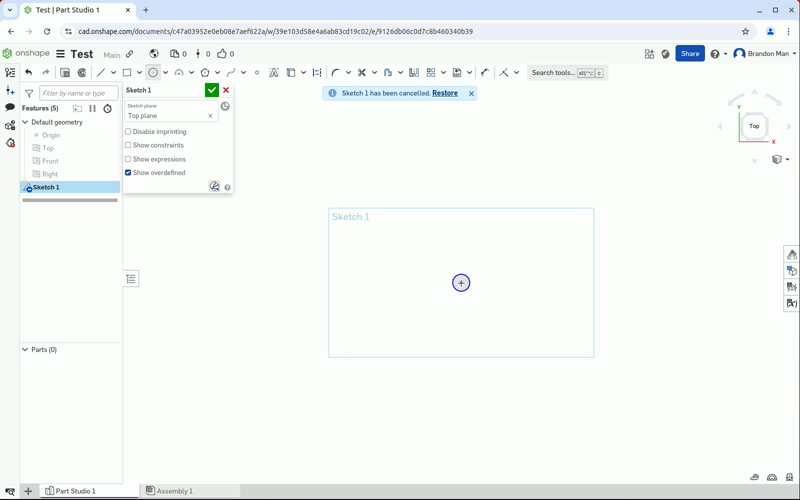
scroll(6)
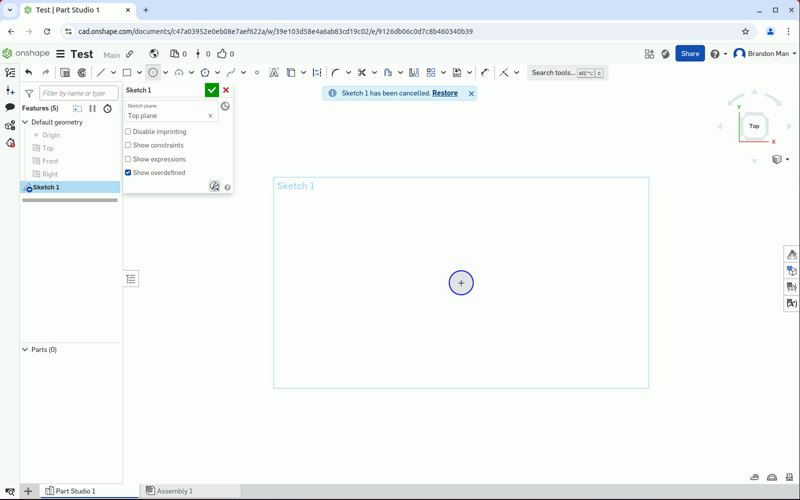
scroll(6)
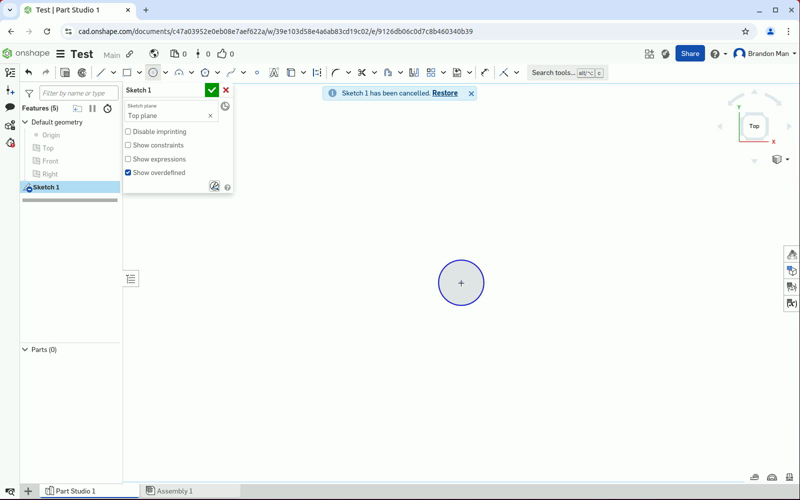
click(461, 282)
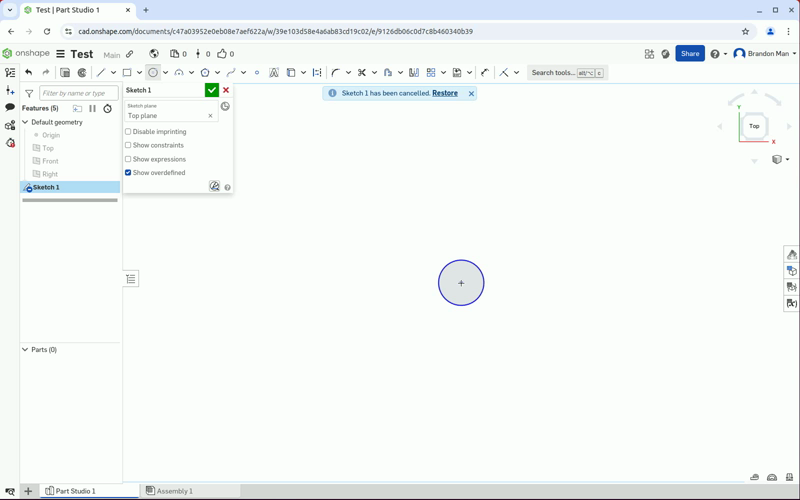
scroll(-6)
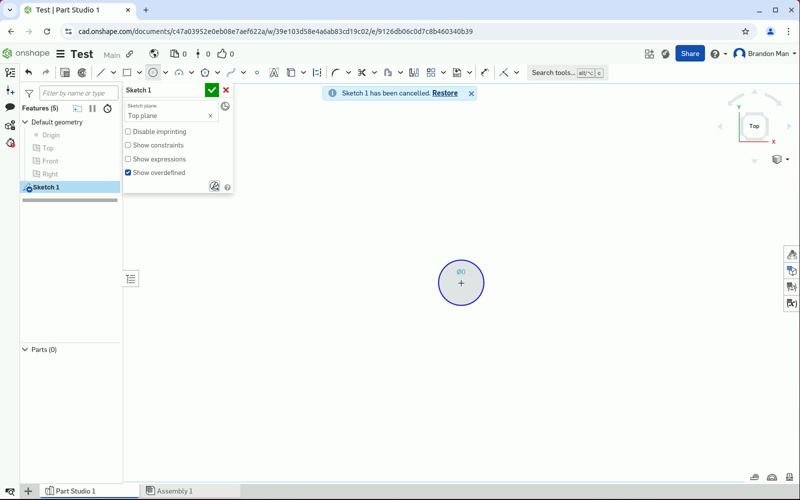
scroll(-6)
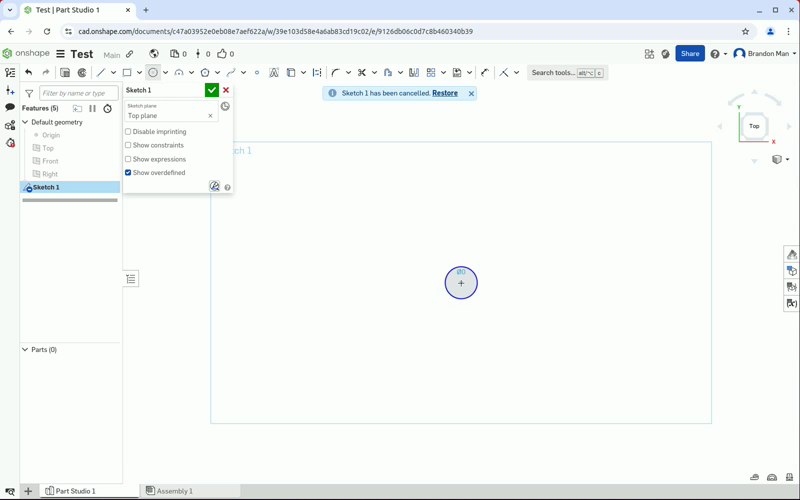
scroll(-6)
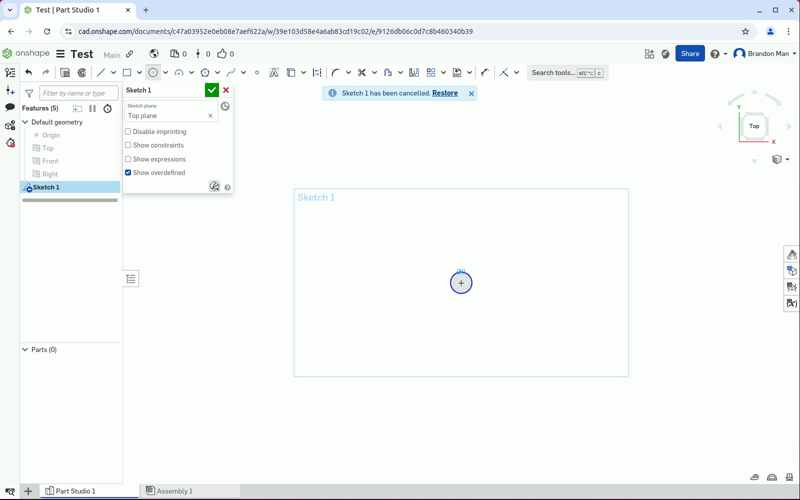
scroll(-6)
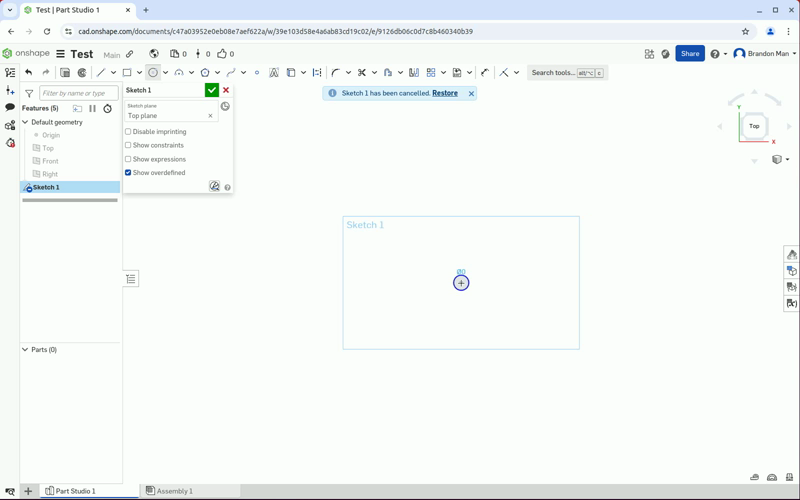
scroll(-6)
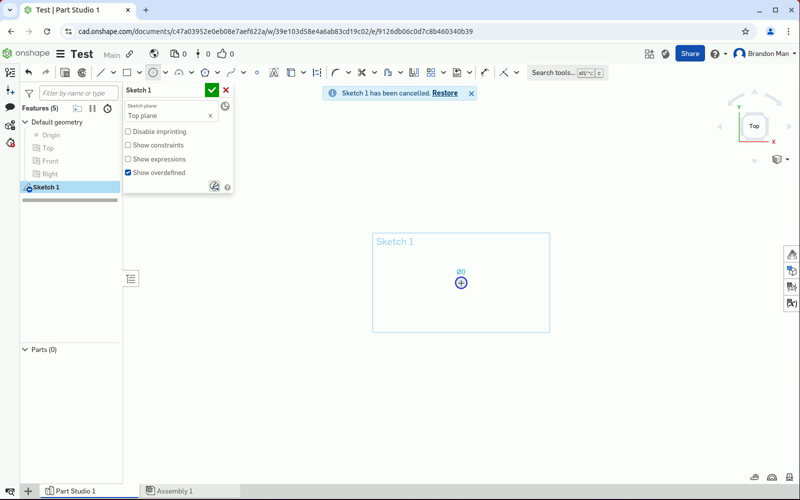
scroll(-6)
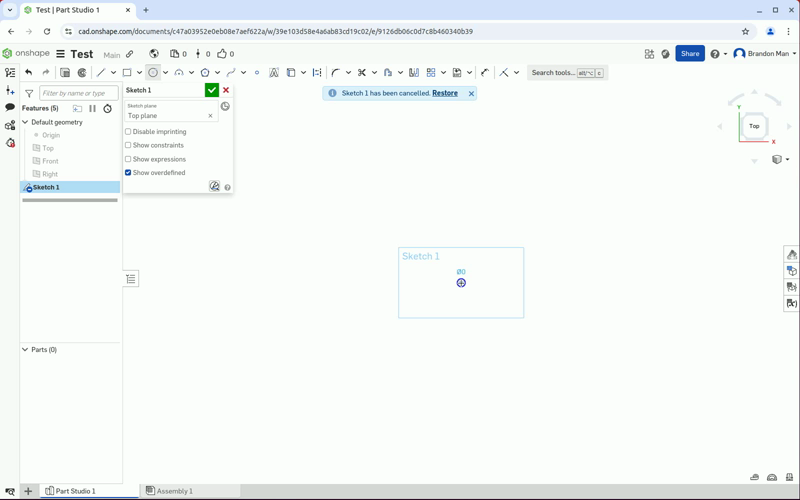
scroll(-6)
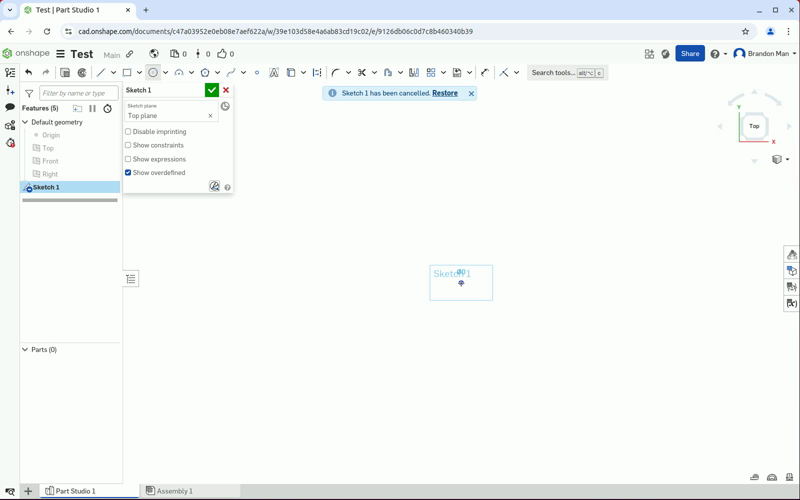
key_up(shift)
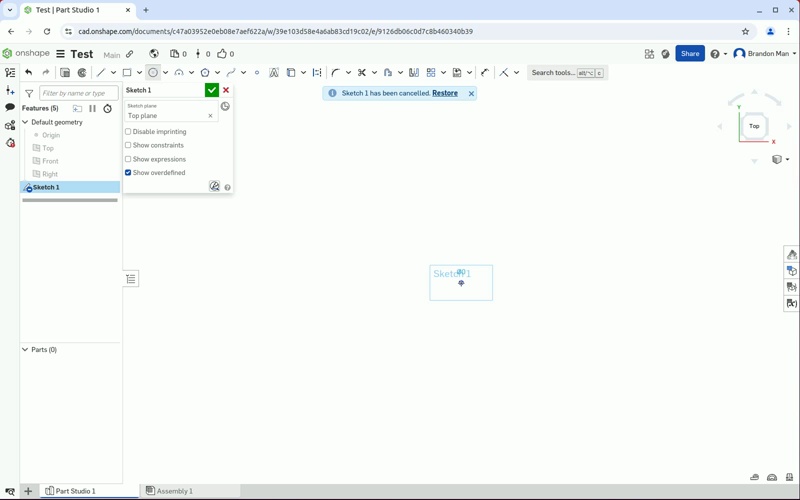
mouse_move(462, 282)
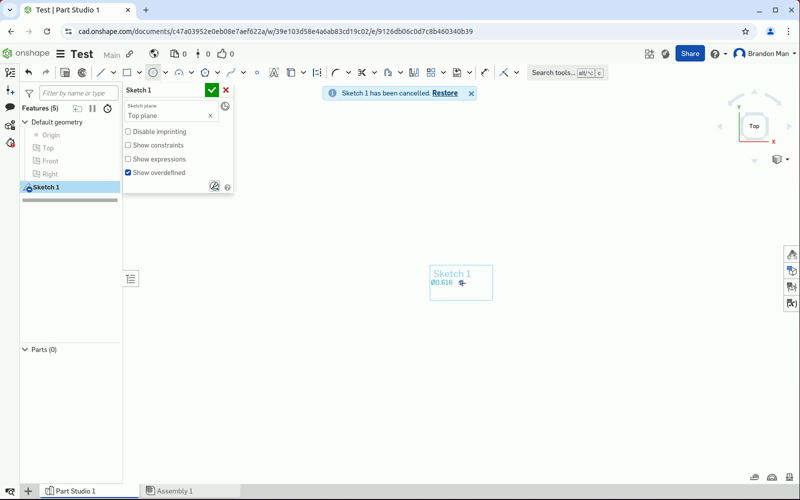
scroll(6)
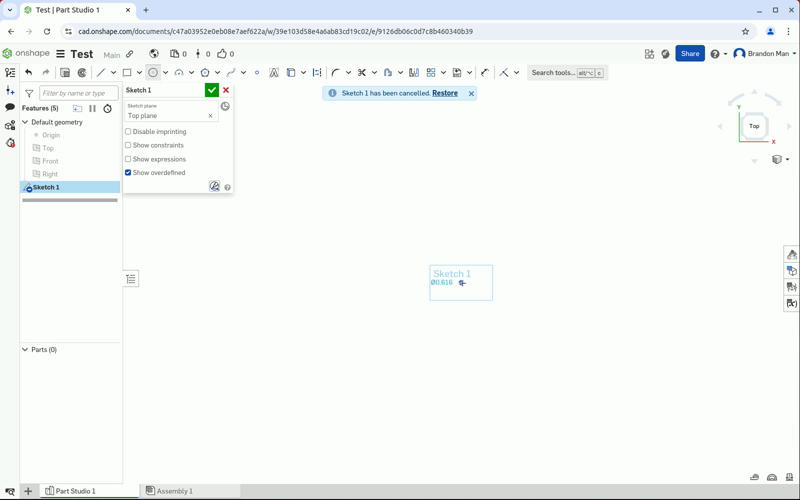
scroll(6)
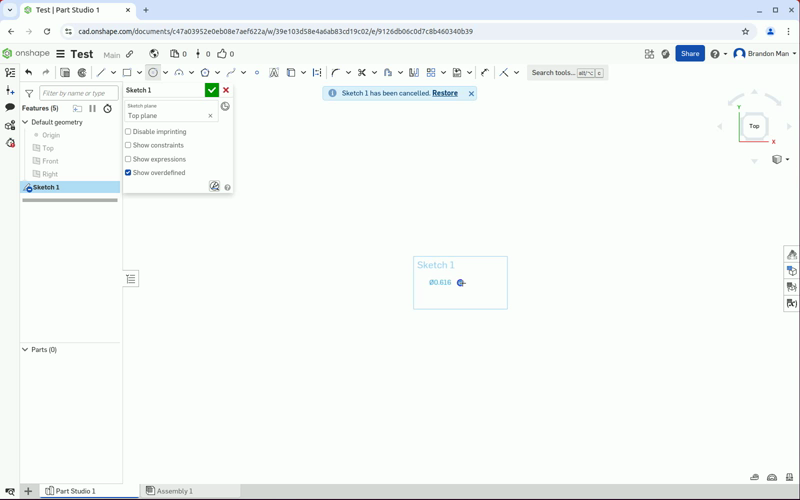
scroll(6)
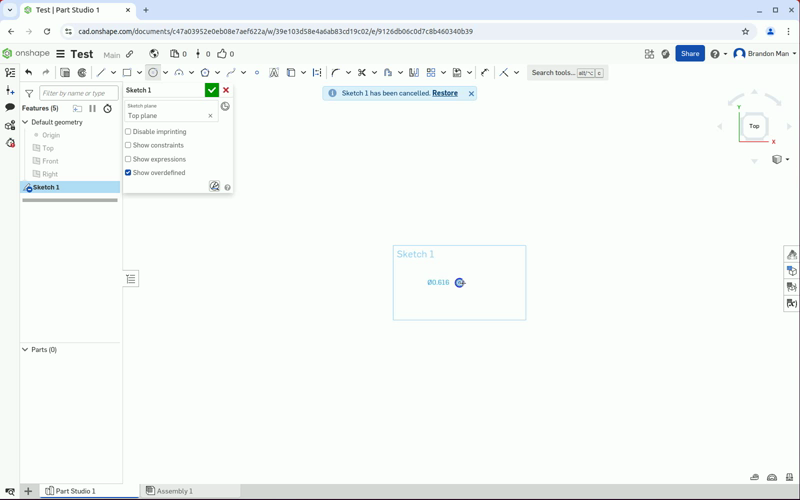
scroll(6)
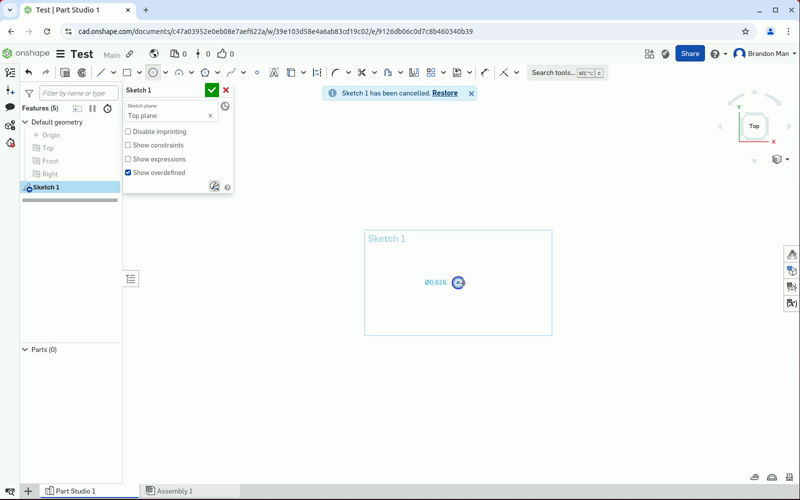
scroll(6)
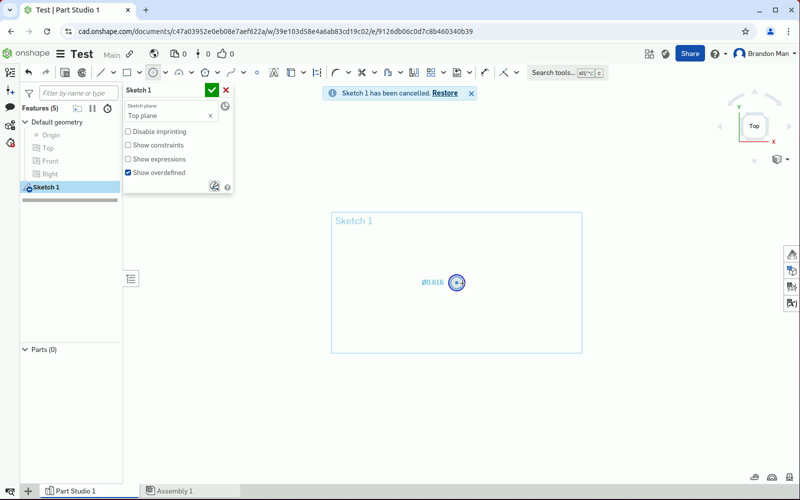
scroll(6)
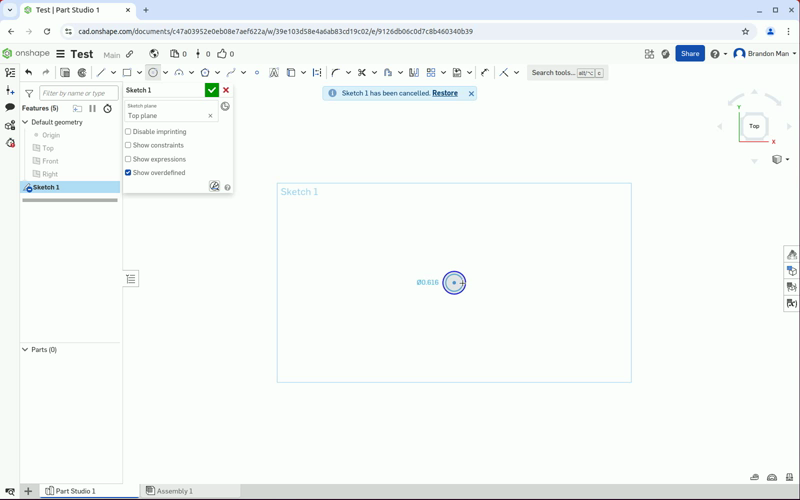
scroll(6)
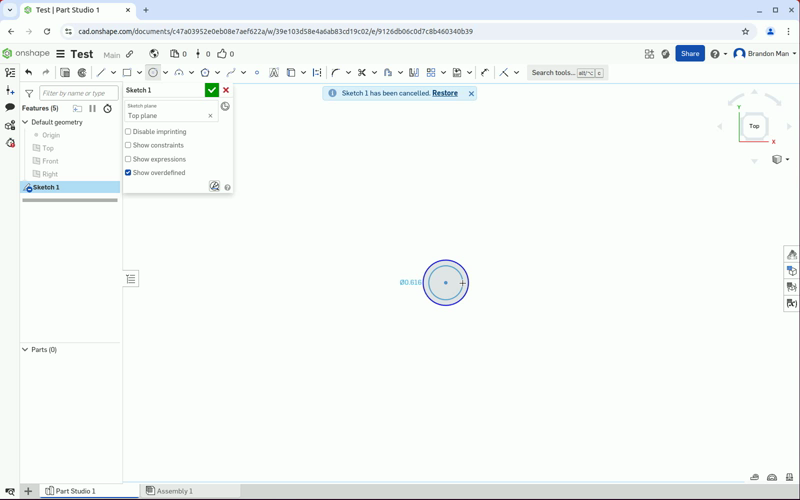
click(462, 282)
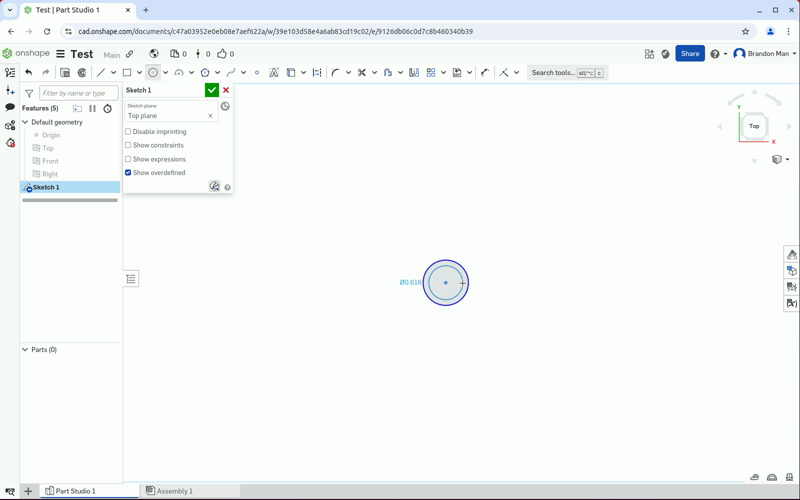
scroll(-6)
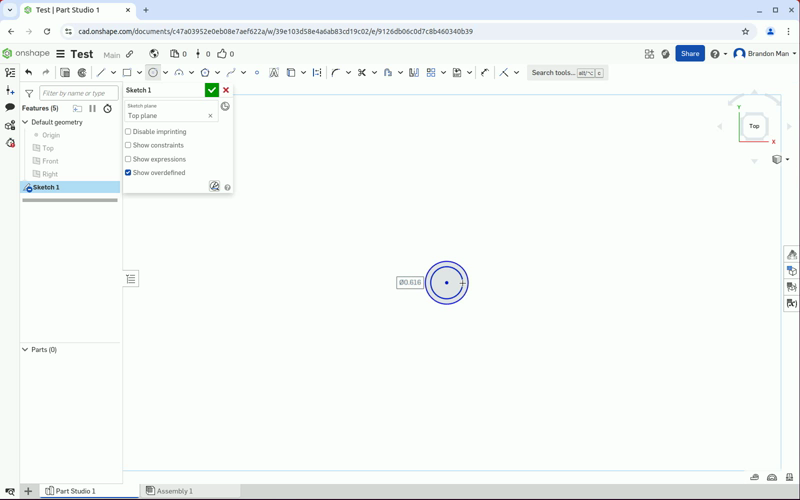
scroll(-6)
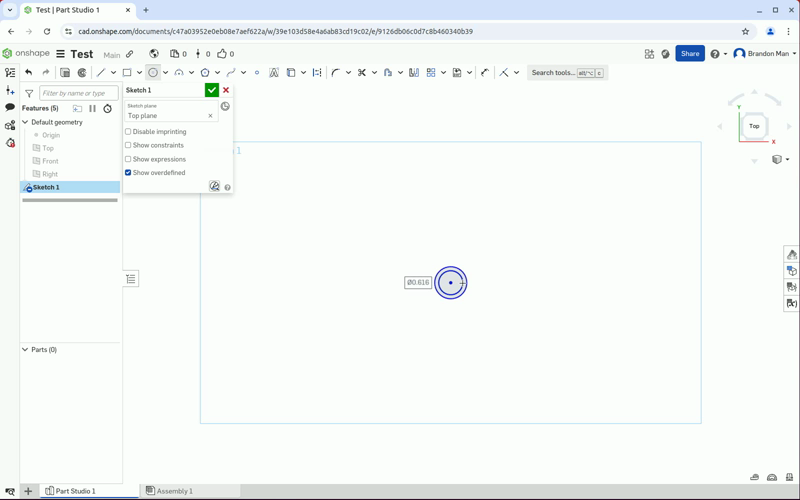
scroll(-6)
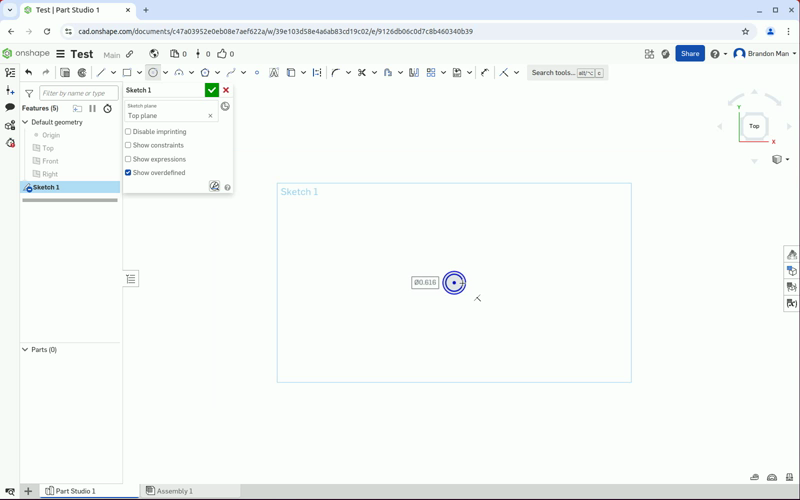
scroll(-6)
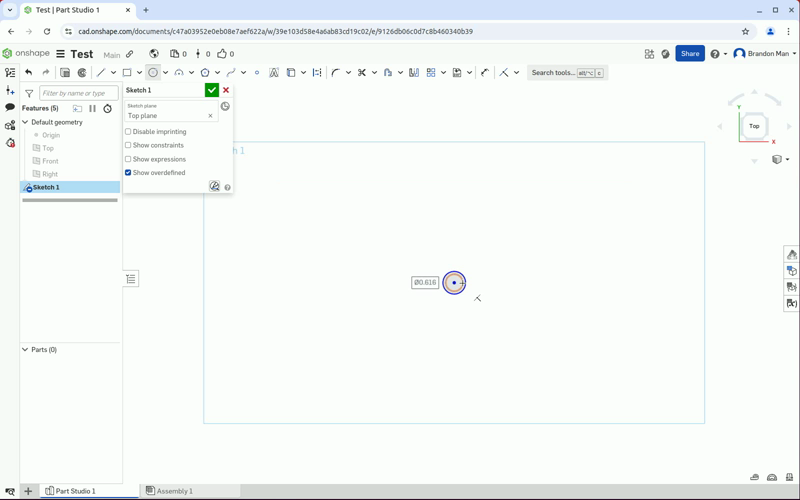
scroll(-6)
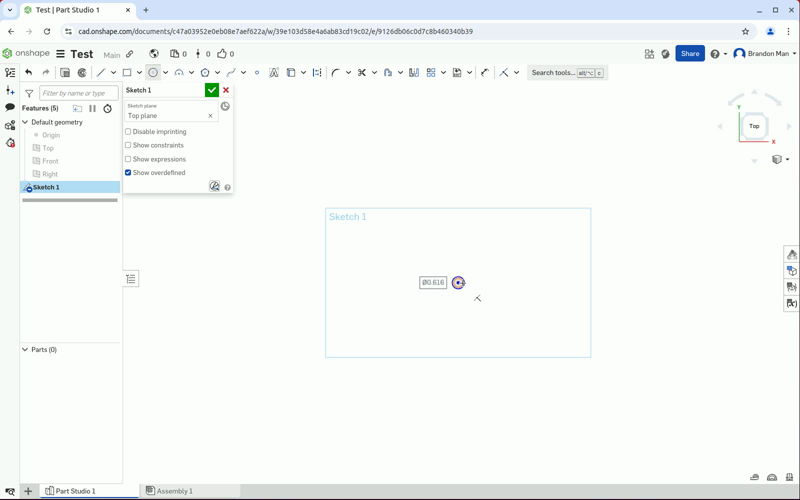
scroll(-6)
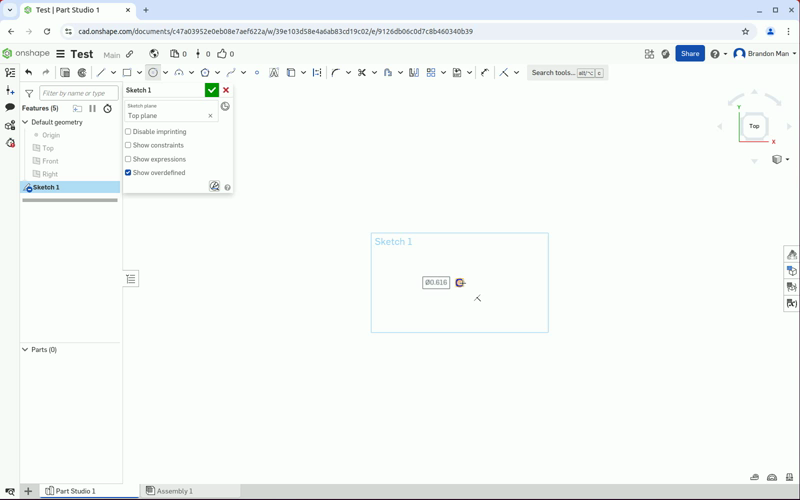
scroll(-6)
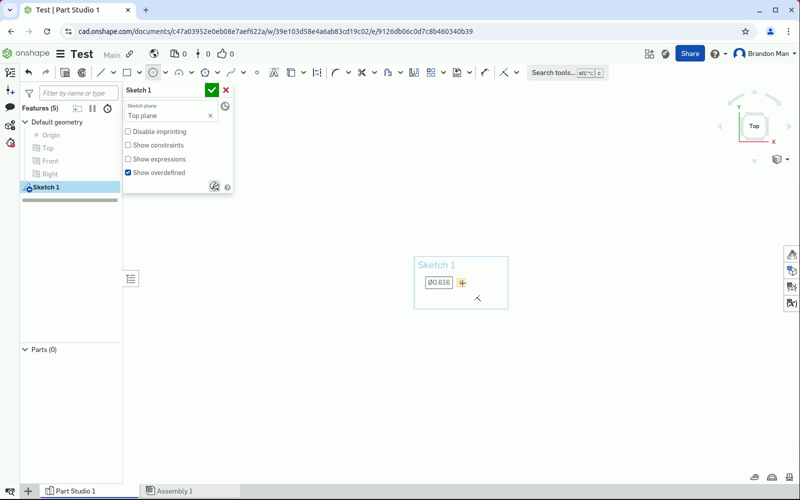
key(esc)
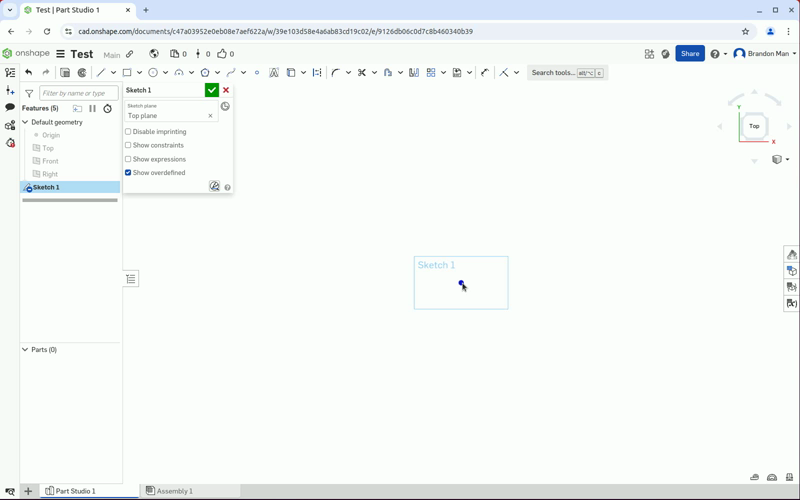
mouse_move(459, 283)
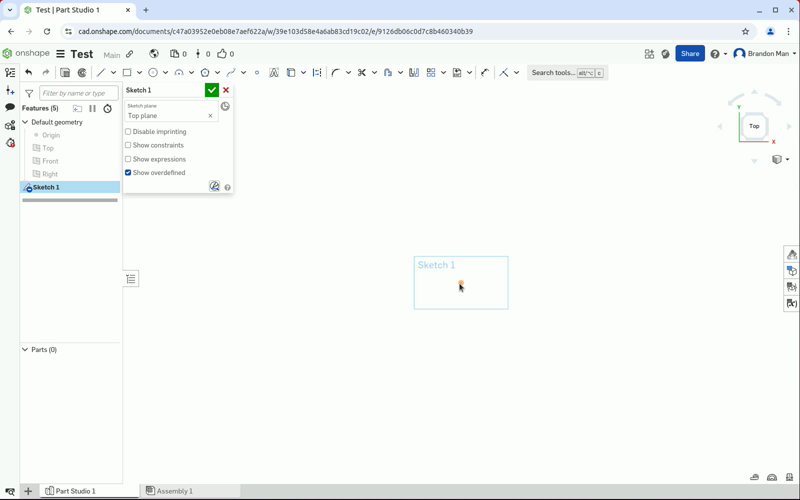
scroll(6)
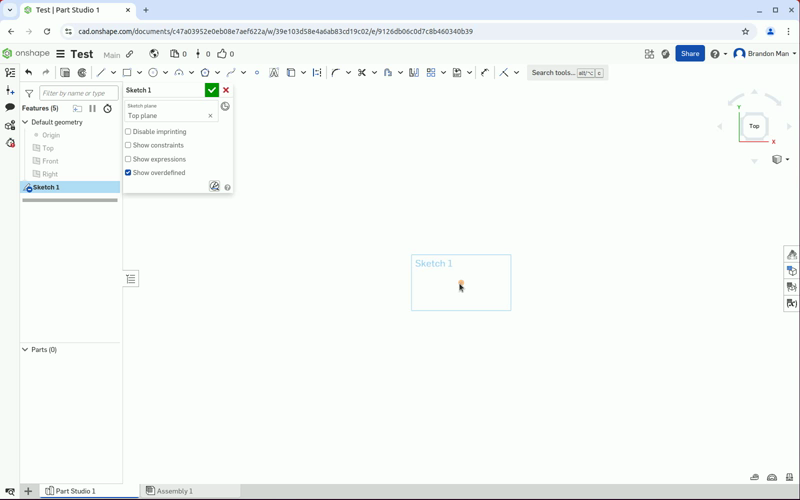
scroll(6)
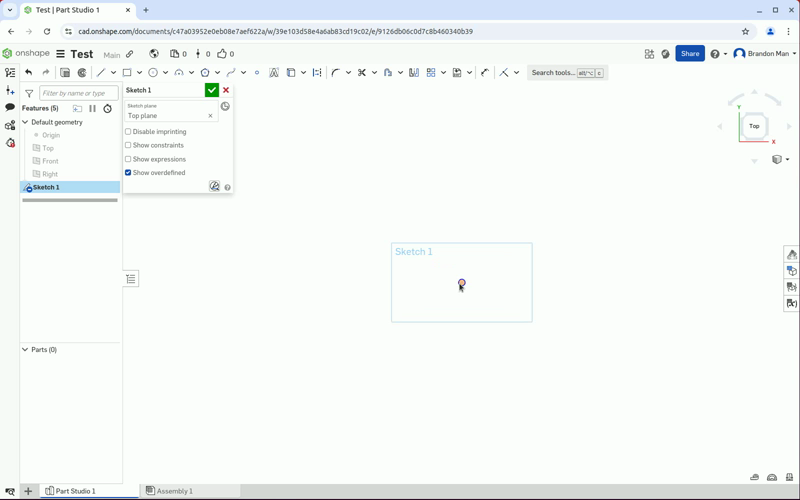
scroll(6)
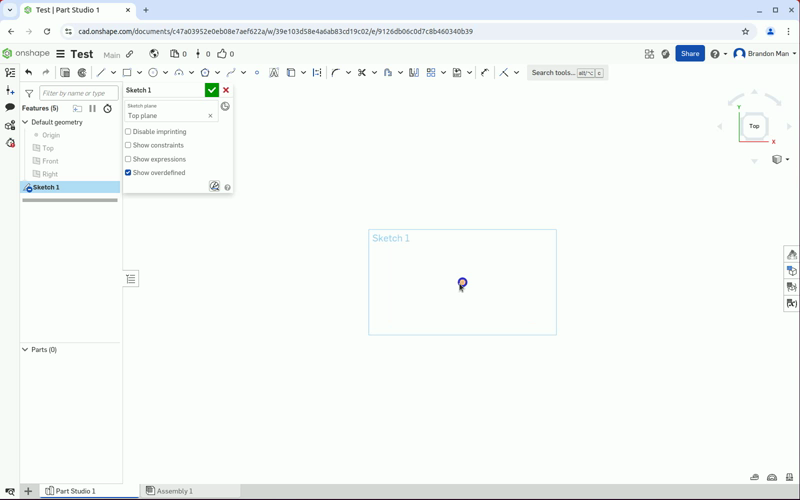
scroll(6)
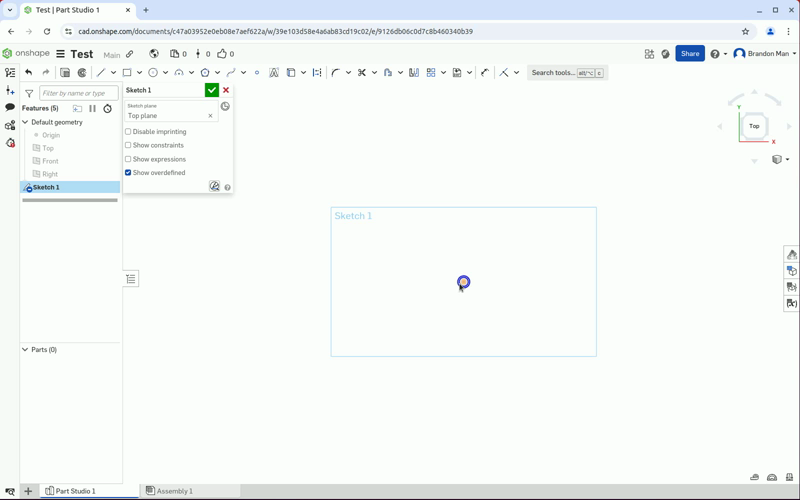
scroll(6)
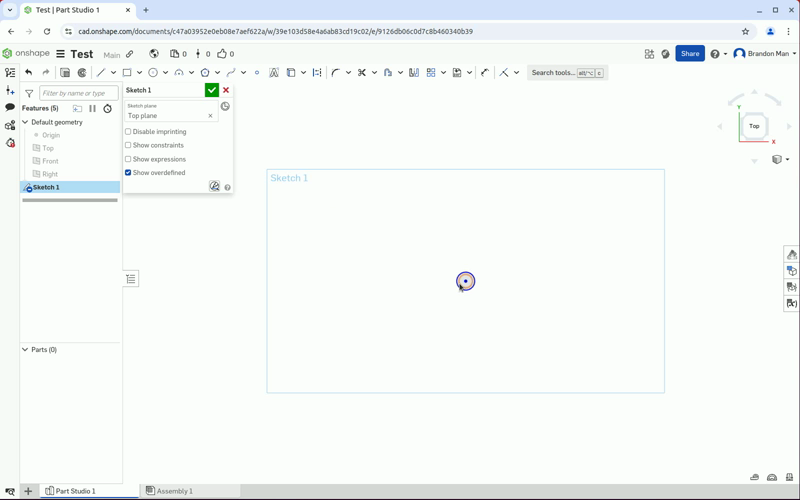
scroll(6)
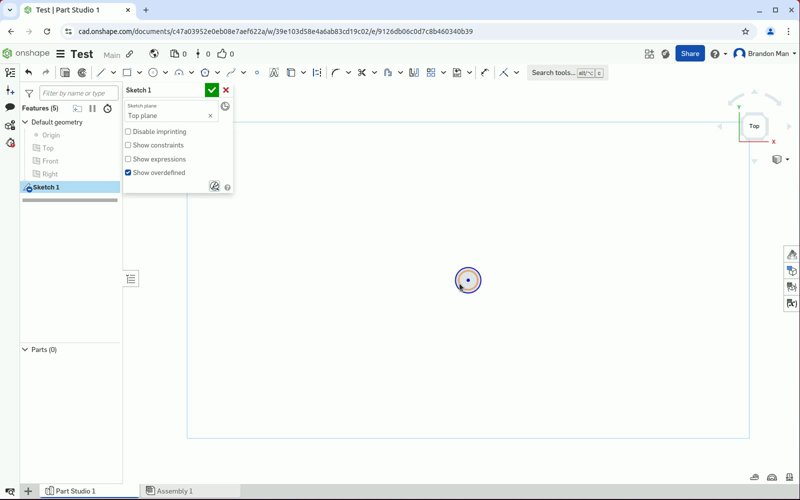
scroll(6)
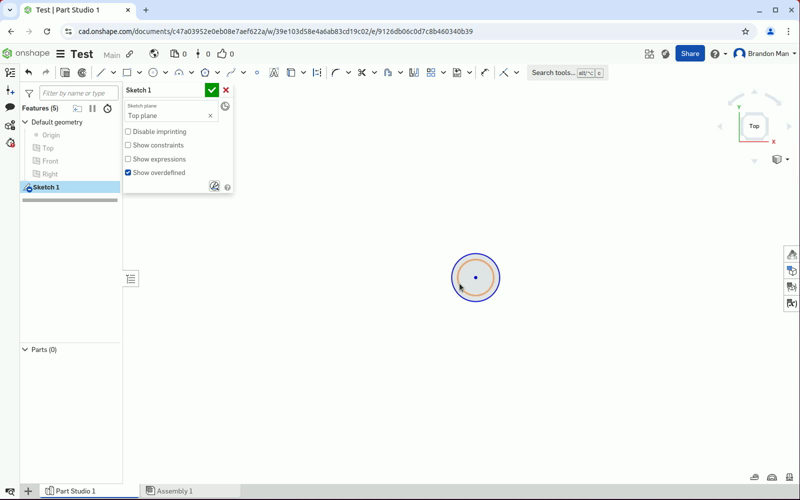
click(459, 283)
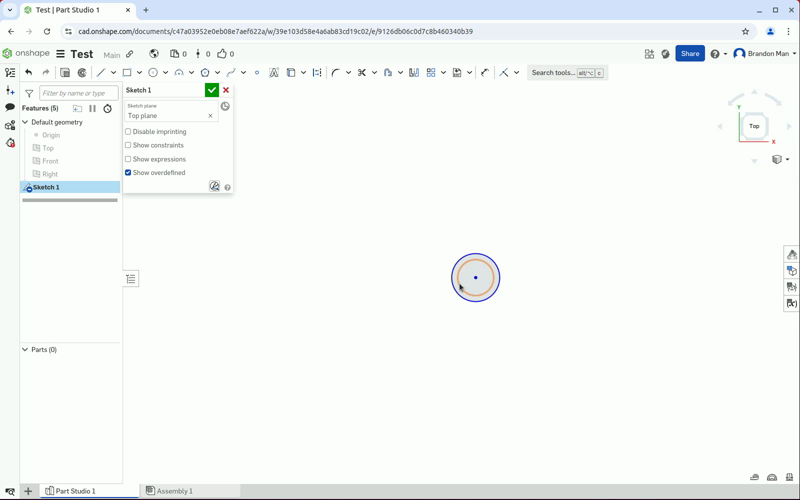
scroll(-6)
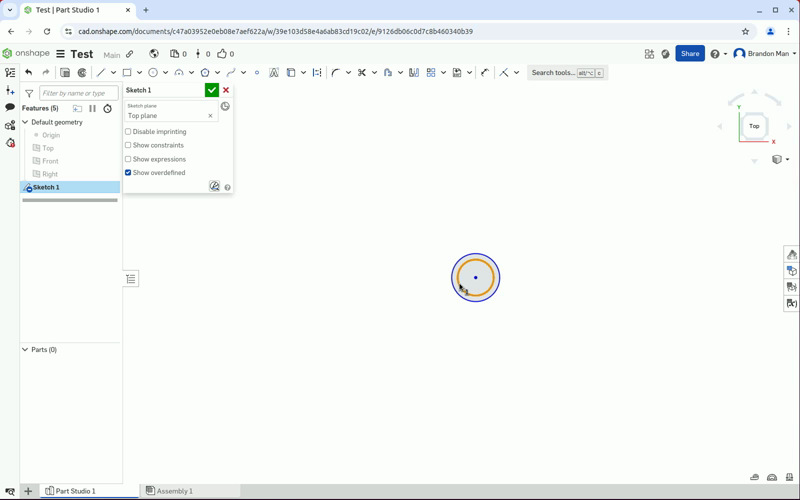
scroll(-6)
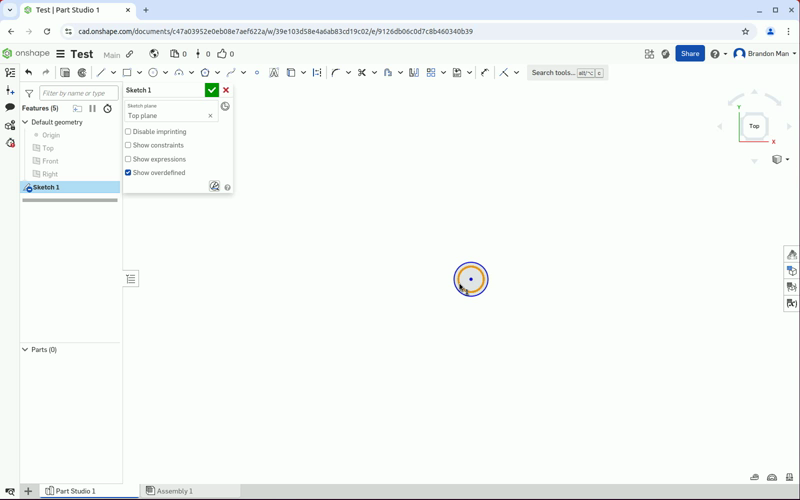
scroll(-6)
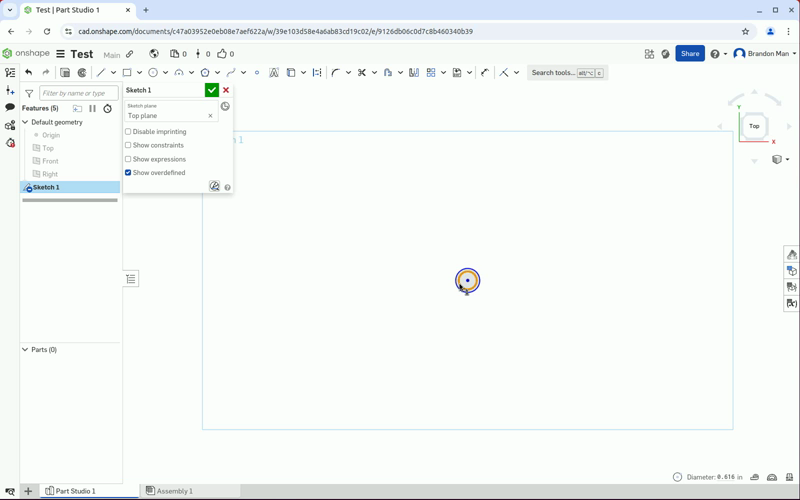
scroll(-6)
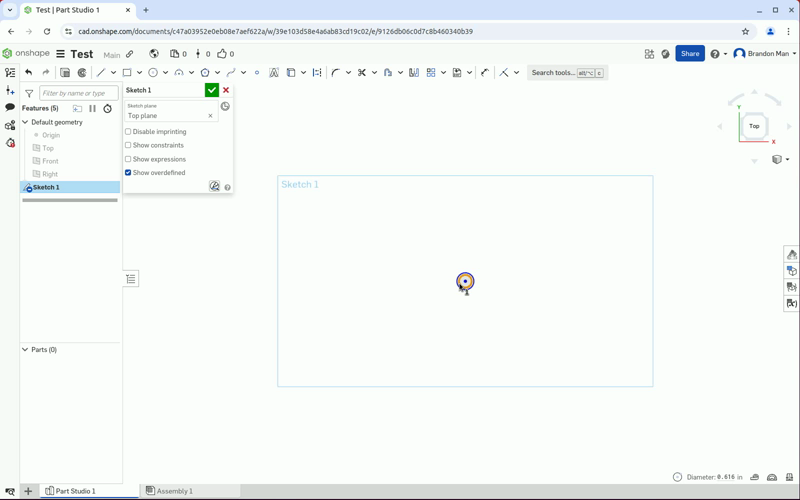
scroll(-6)
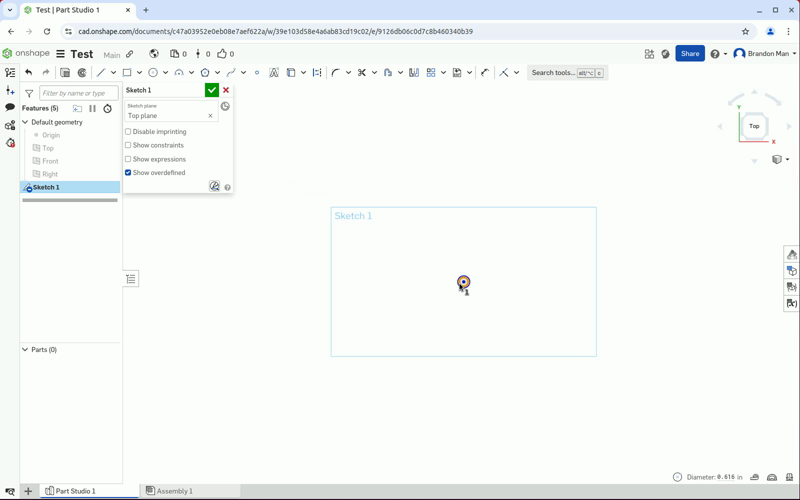
scroll(-6)
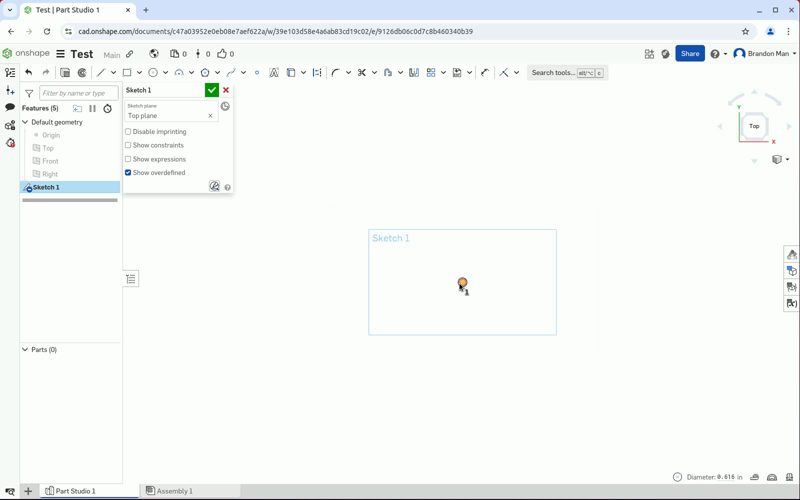
scroll(-6)
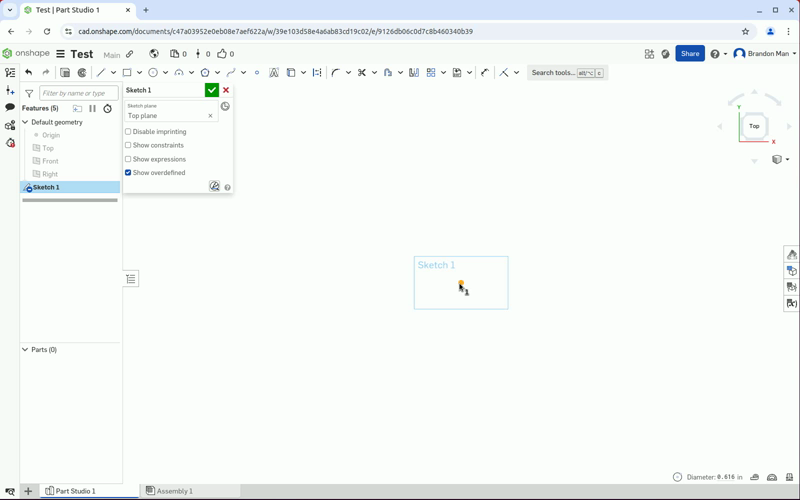
mouse_move(73, 352)
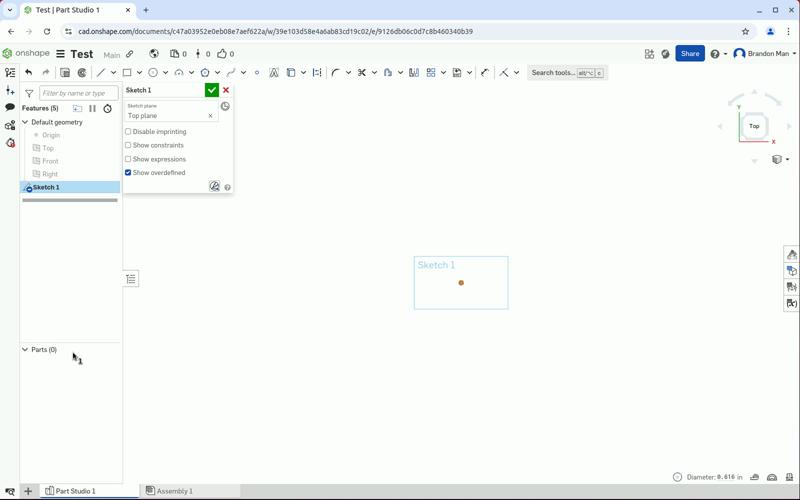
key(shift+y)
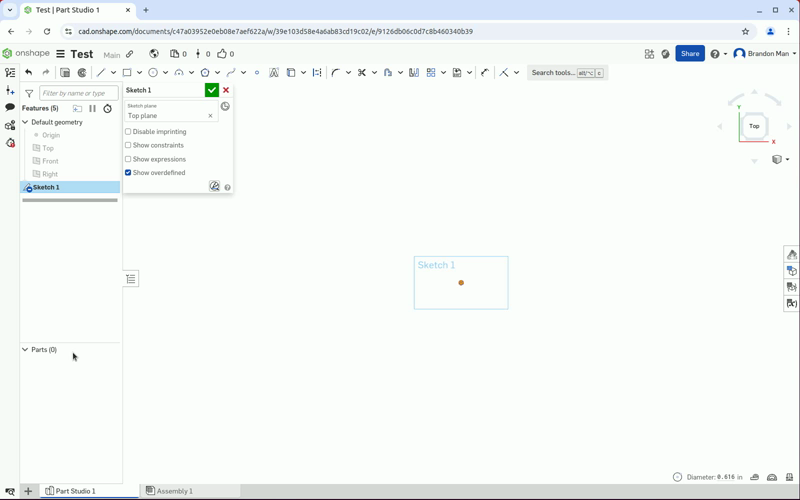
key(shift+e)
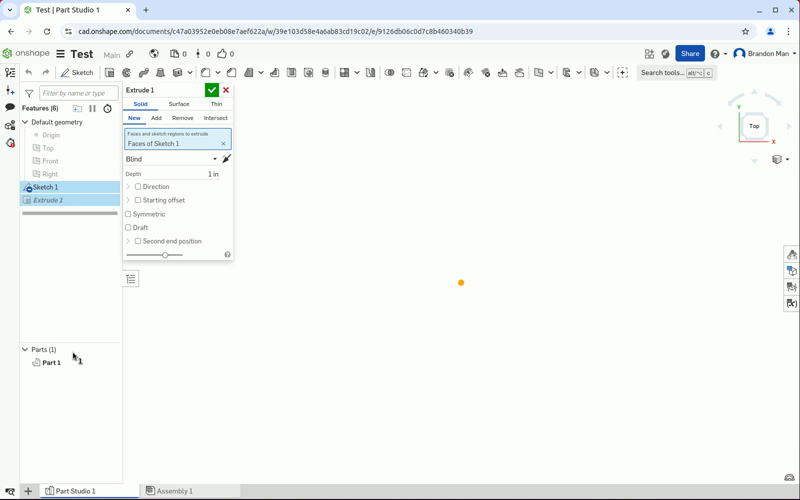
mouse_move(143, 106)
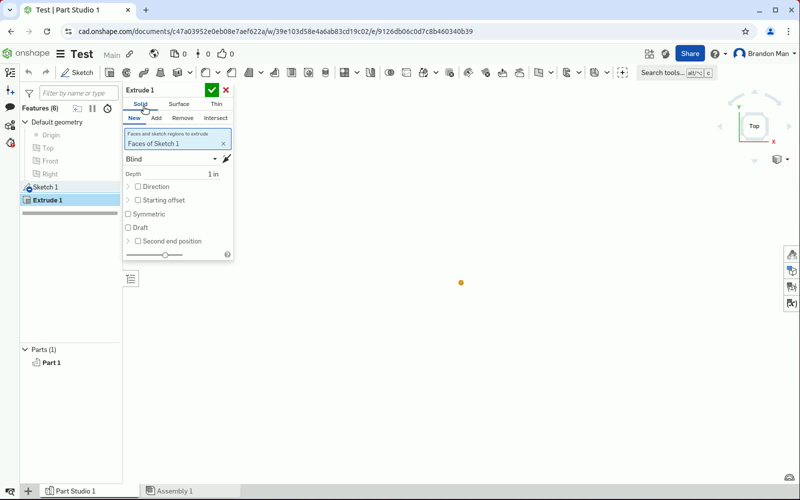
click(143, 106)
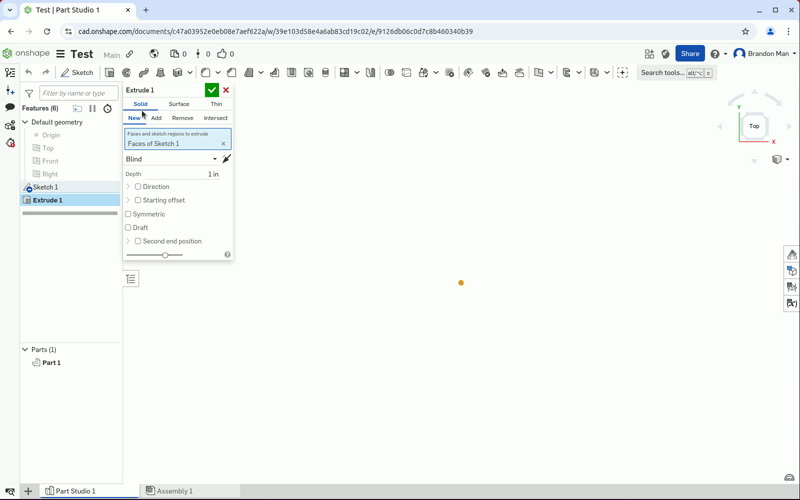
mouse_move(137, 120)
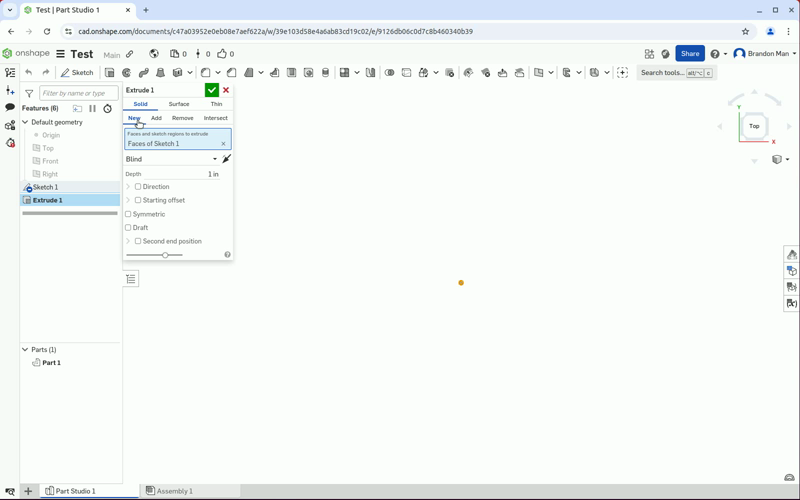
click(137, 120)
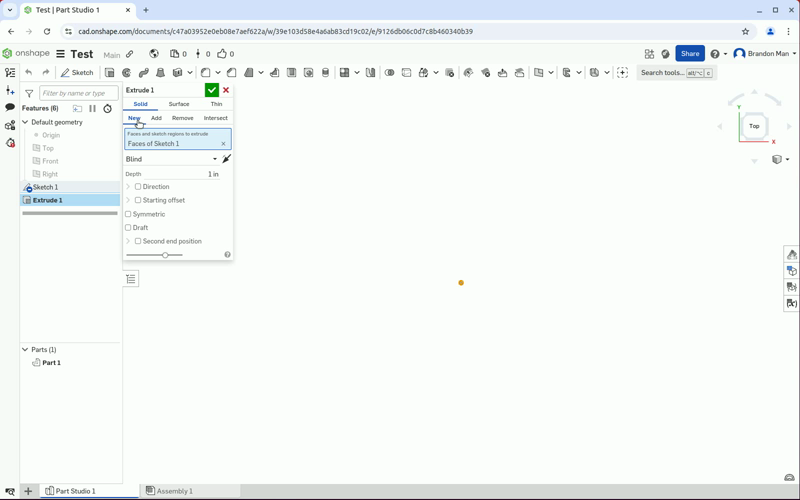
key(tab, 4)
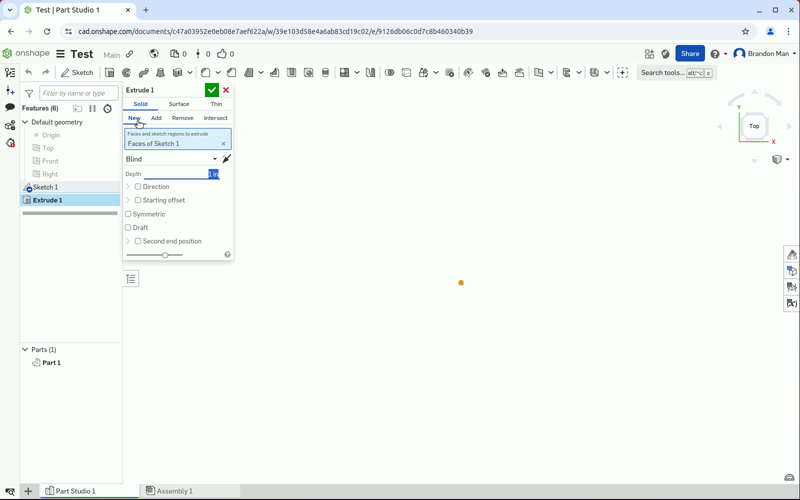
text(23.108)
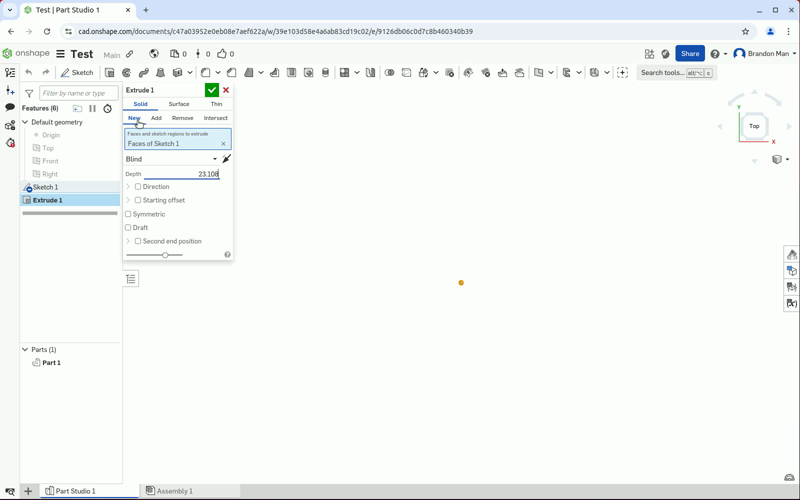
key(enter)
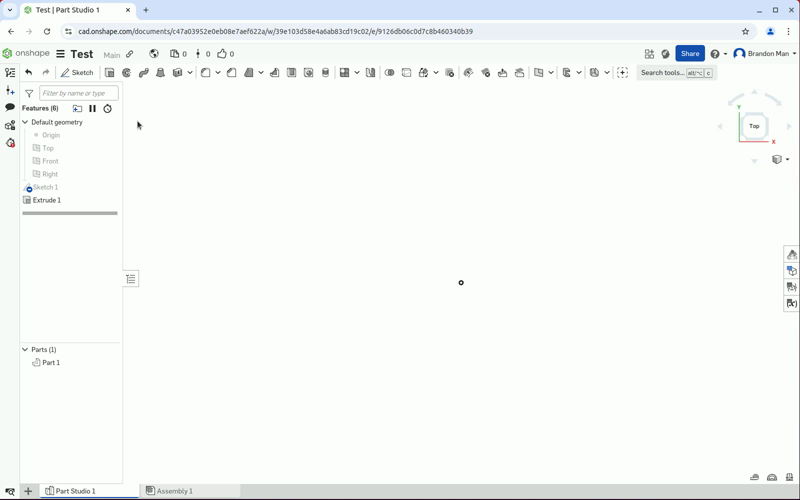
key(shift+h)
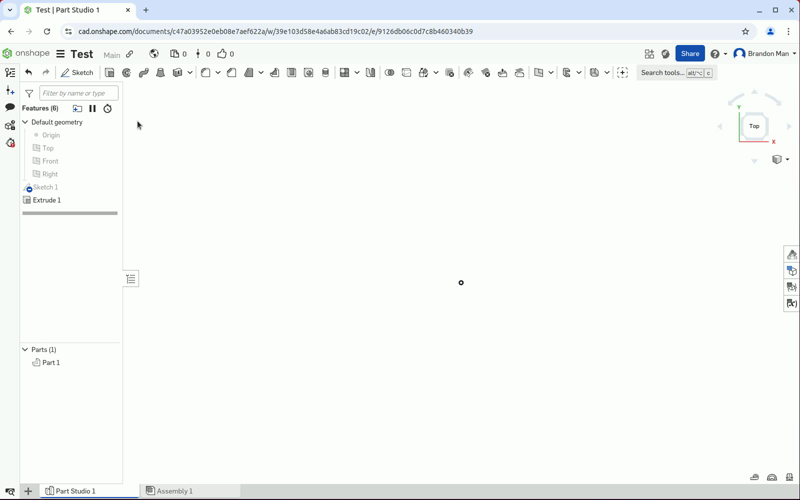
key(shift+h)
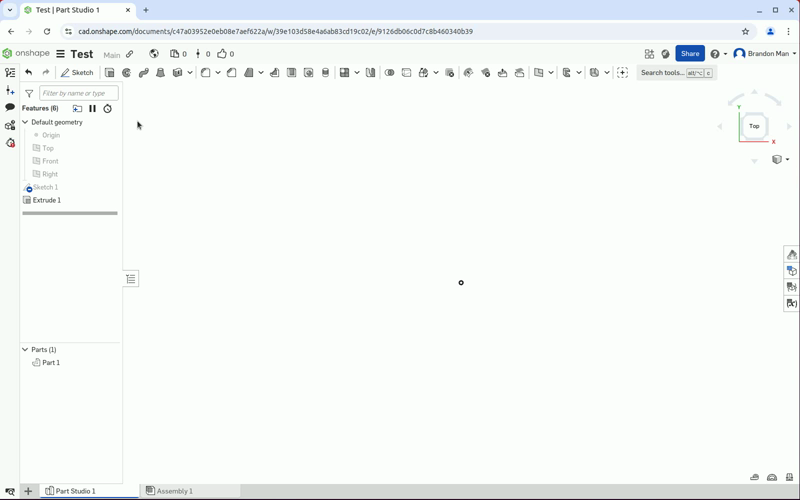
mouse_move(73, 189)
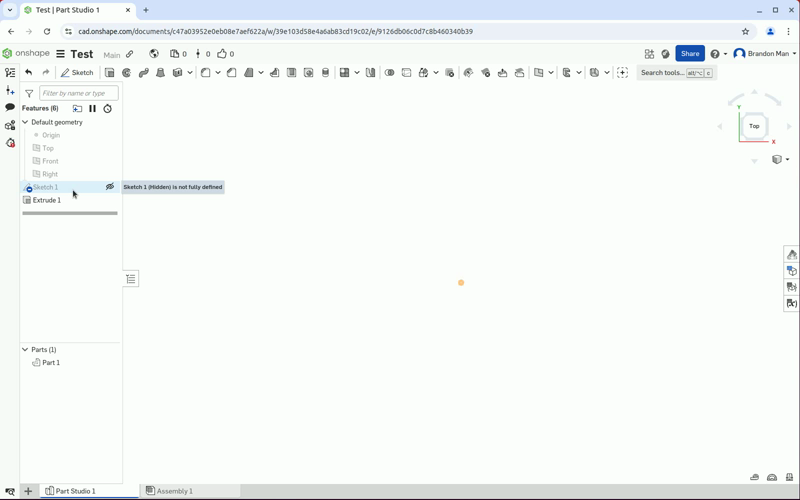
click(73, 189)
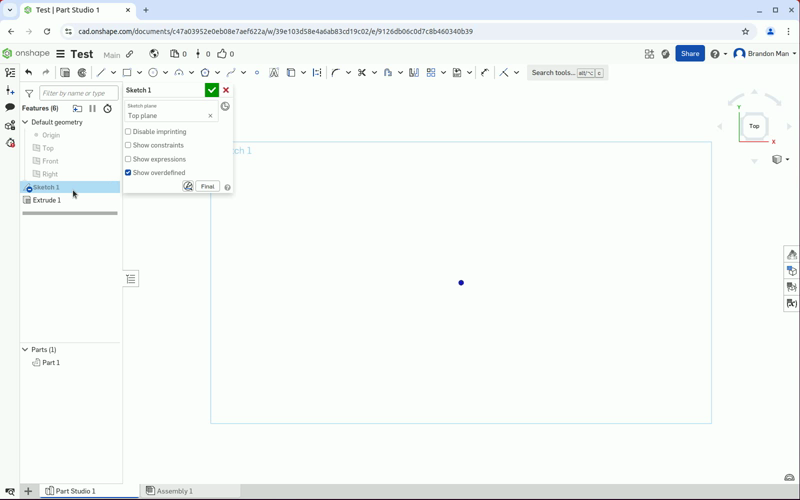
mouse_move(229, 92)
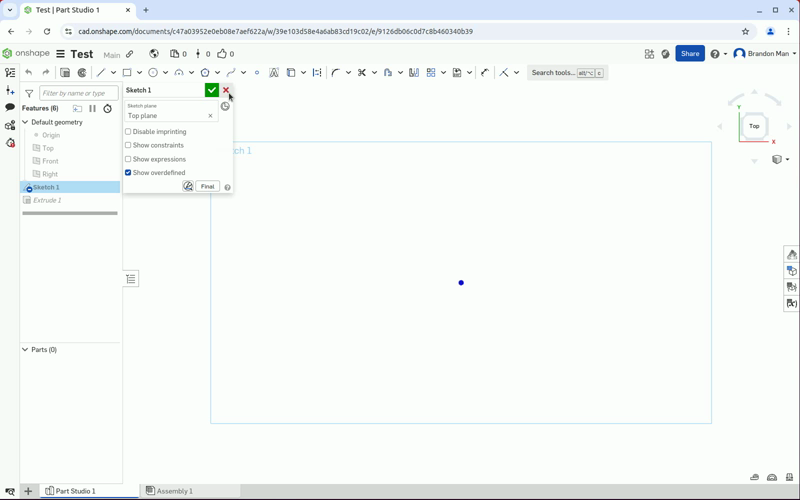
click(229, 92)
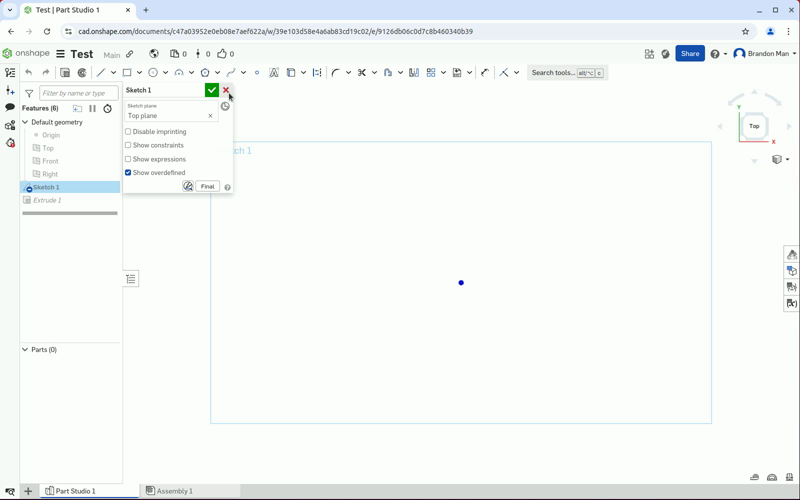
key(shift+s)
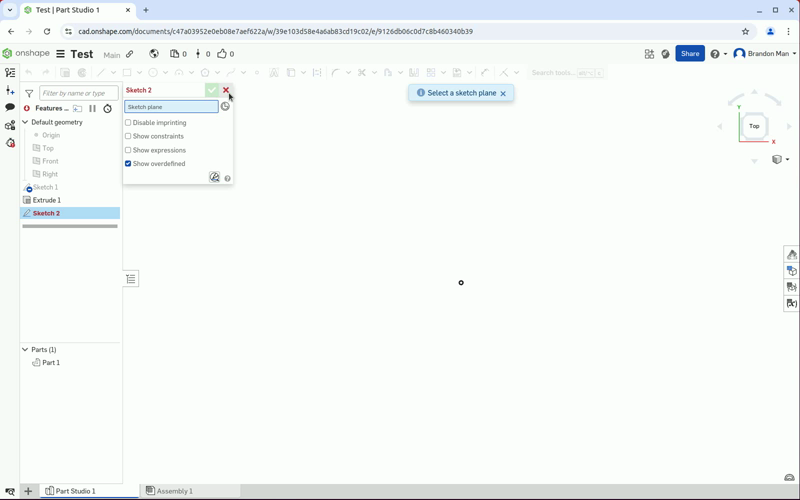
mouse_move(73, 150)
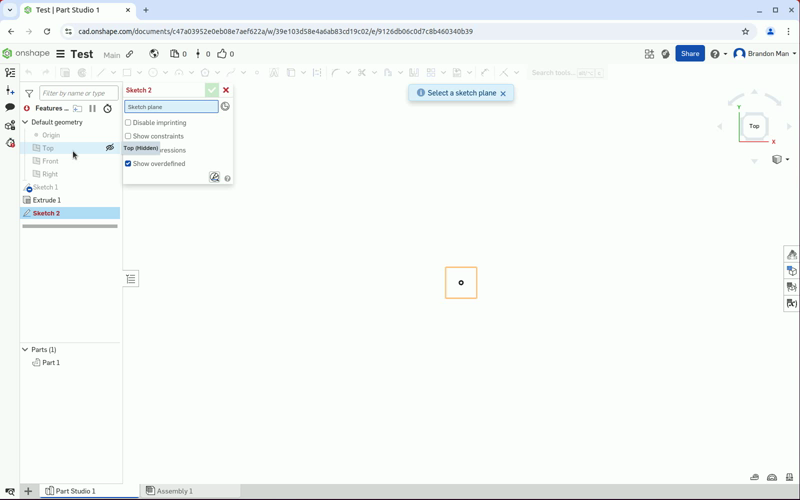
click(73, 150)
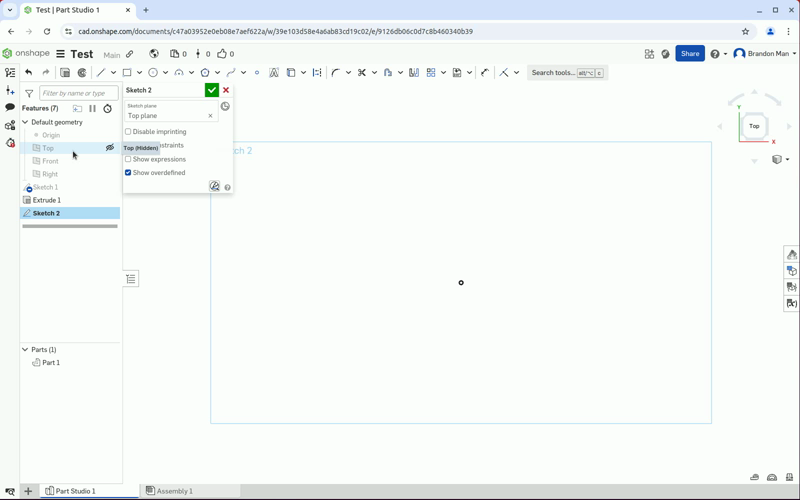
mouse_move(73, 352)
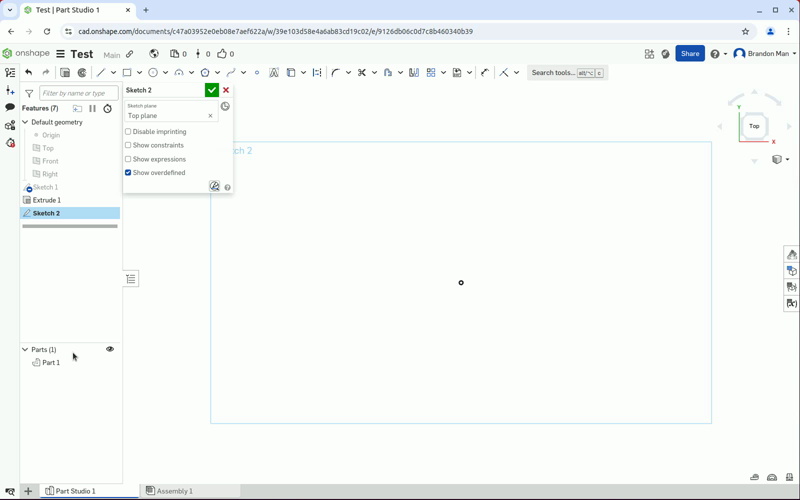
key(y)
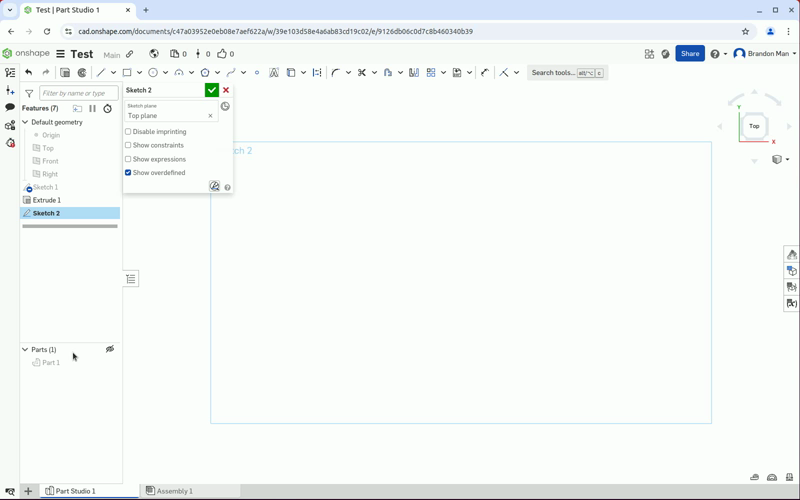
key(c)
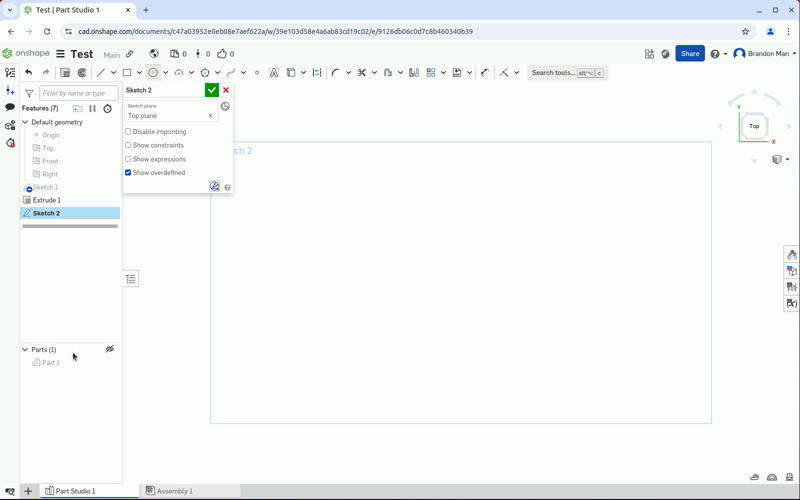
key_down(shift)
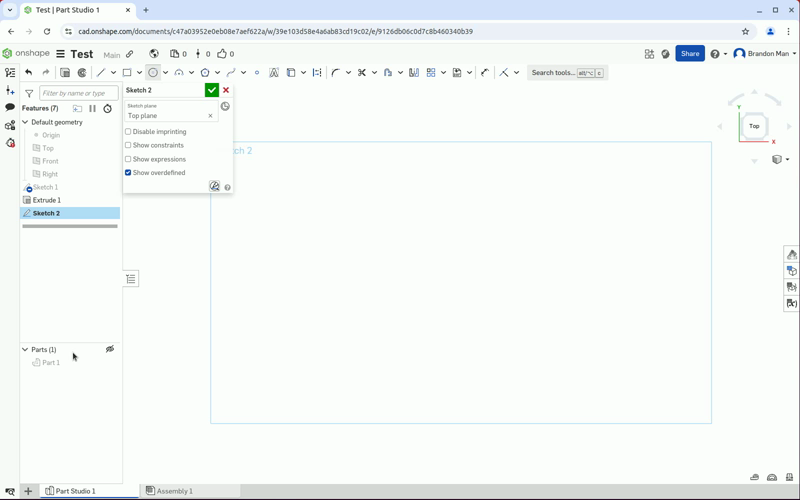
mouse_move(461, 278)
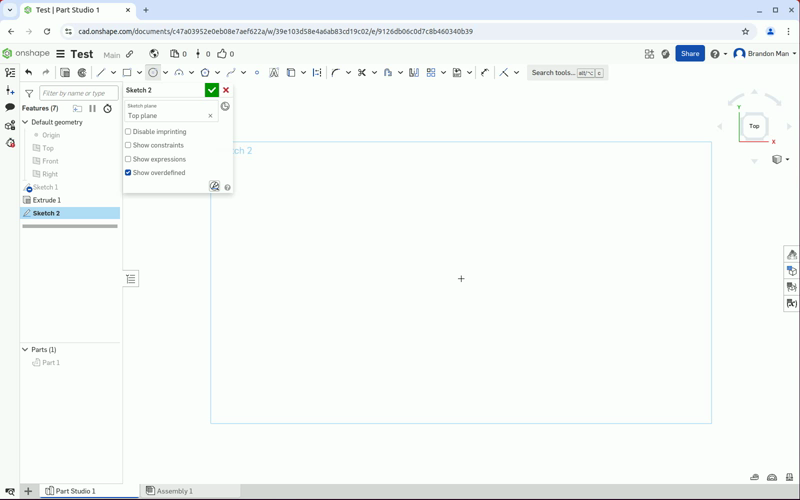
click(461, 278)
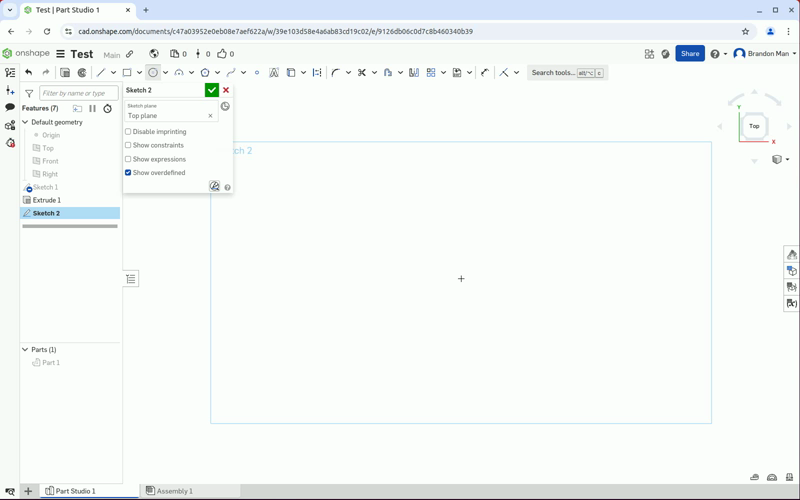
key_up(shift)
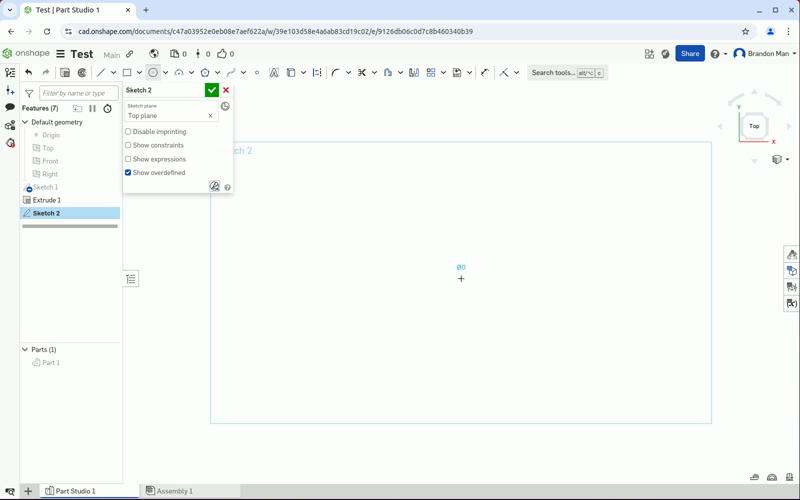
mouse_move(463, 278)
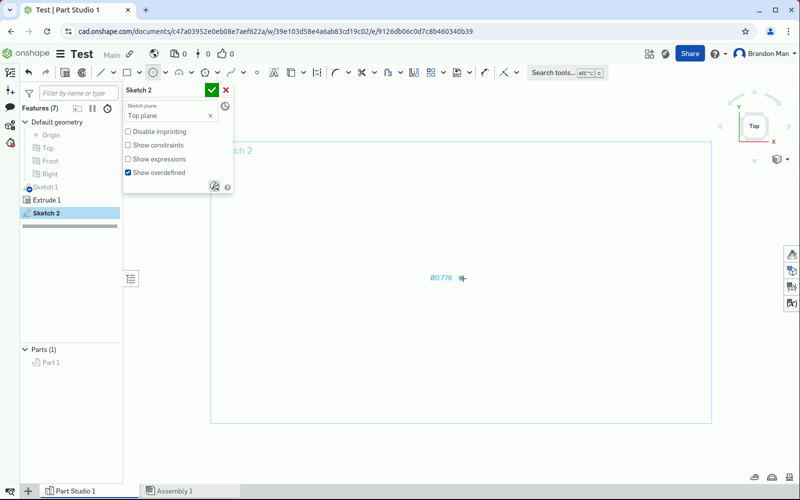
scroll(6)
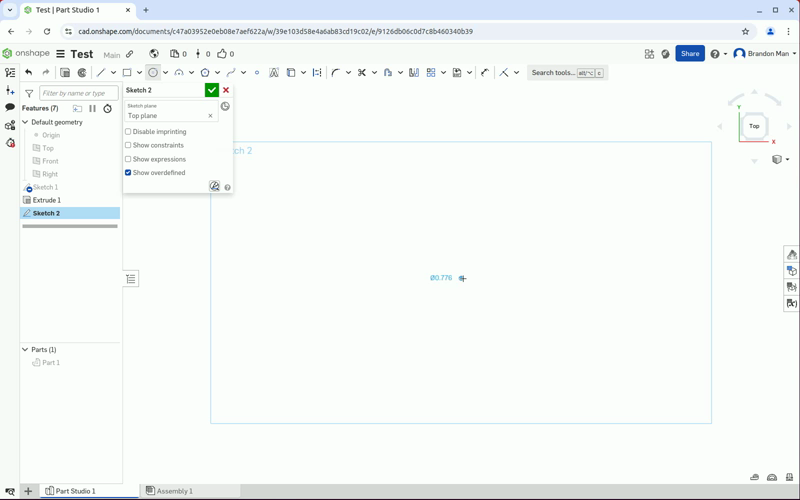
scroll(6)
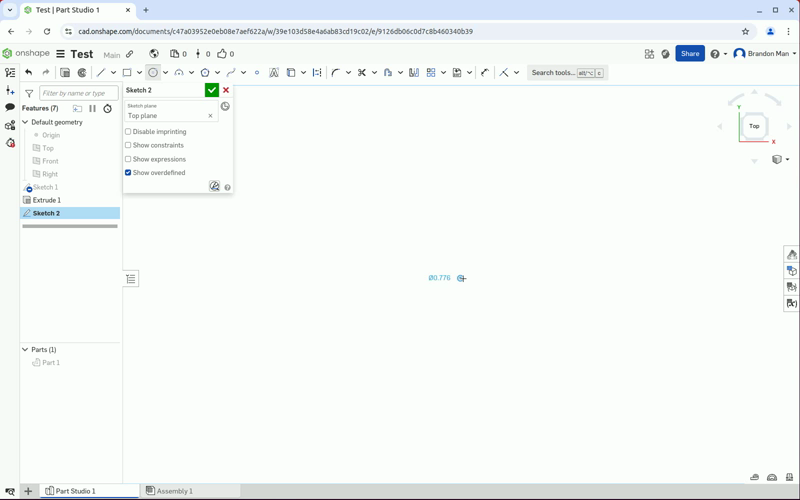
scroll(6)
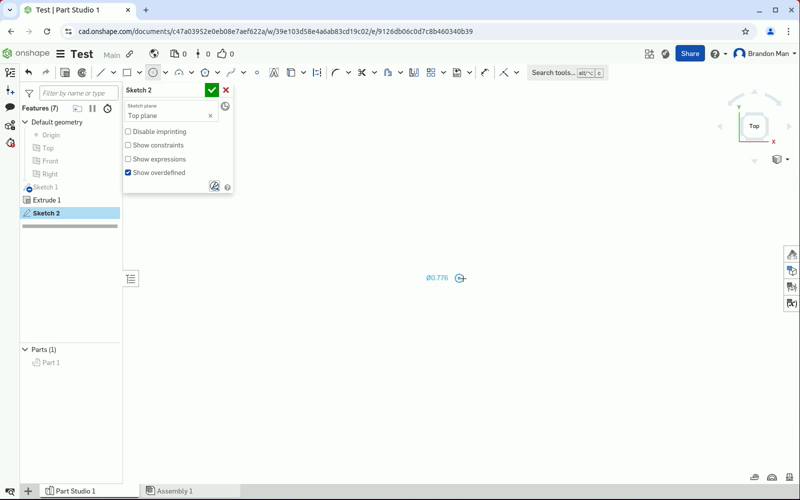
scroll(6)
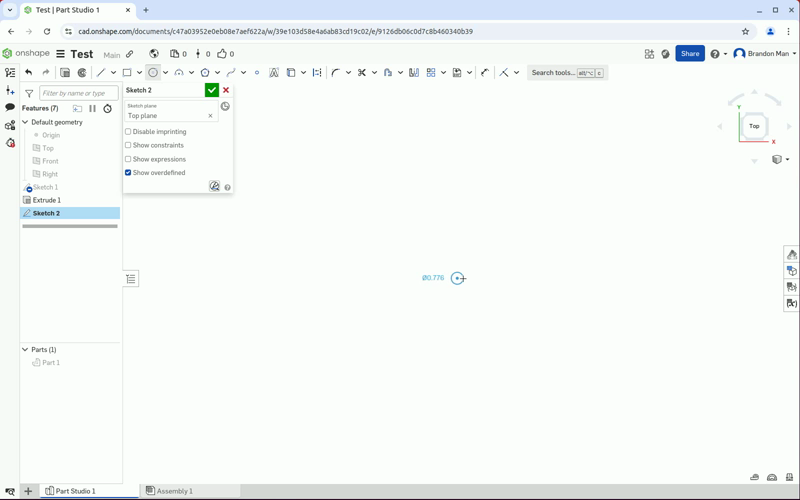
scroll(6)
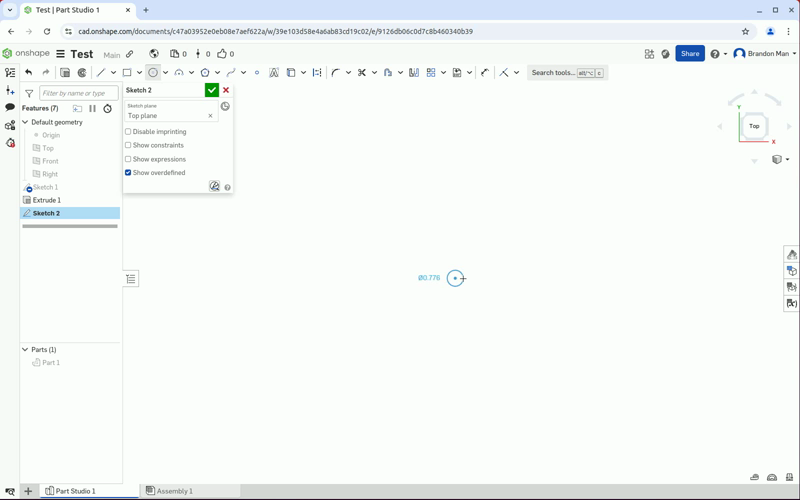
scroll(6)
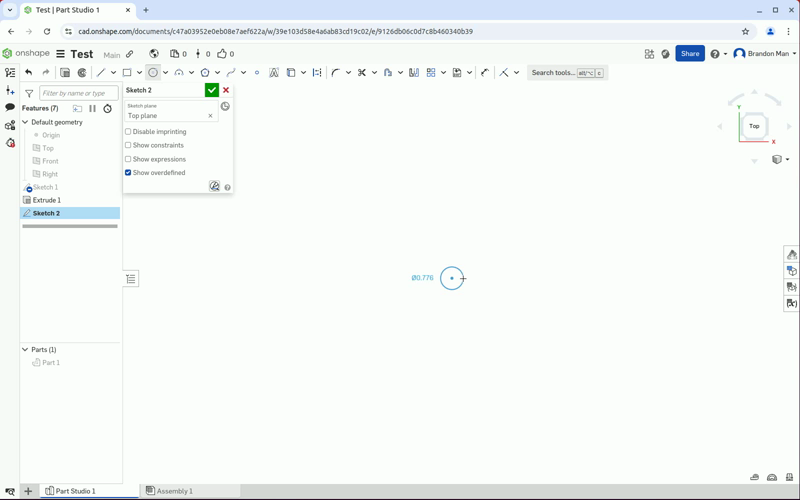
scroll(6)
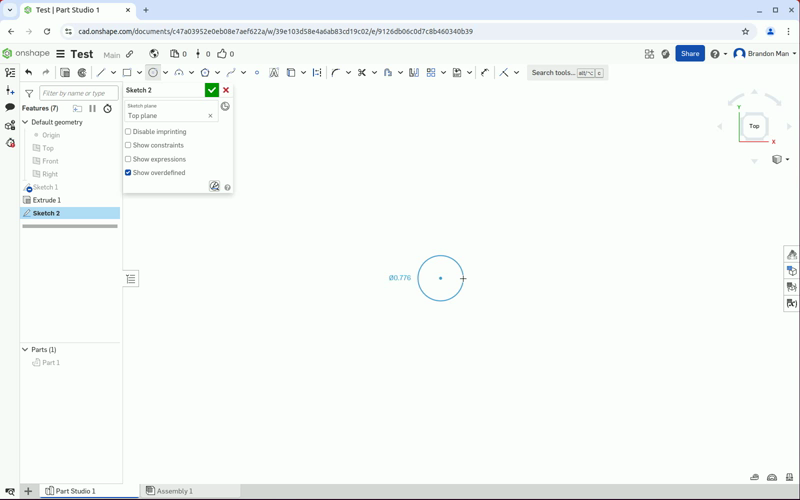
click(463, 278)
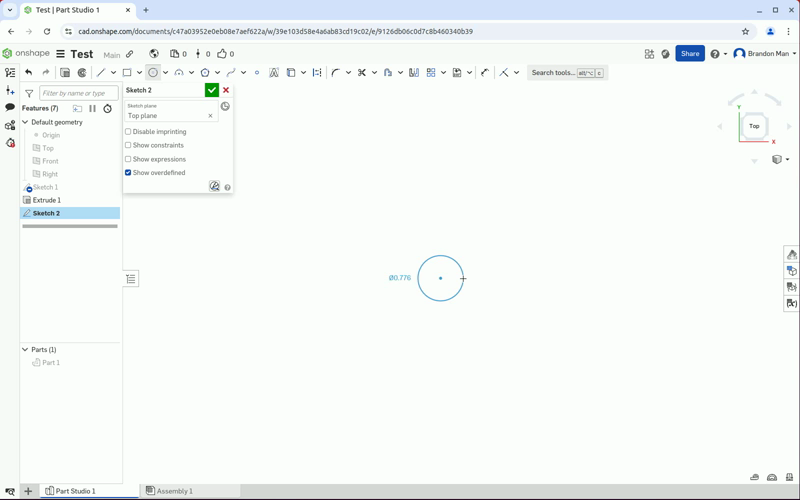
scroll(-6)
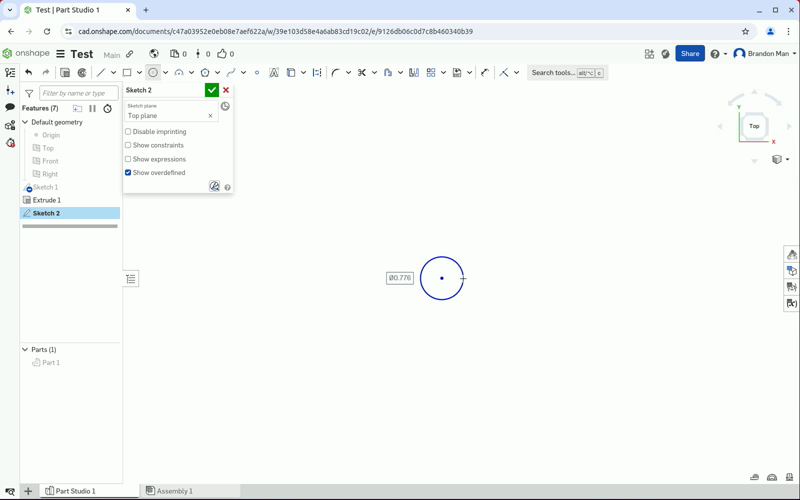
scroll(-6)
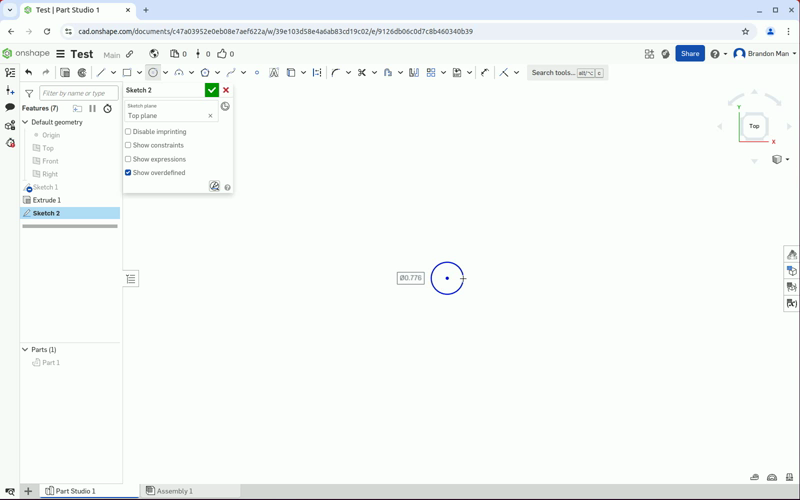
scroll(-6)
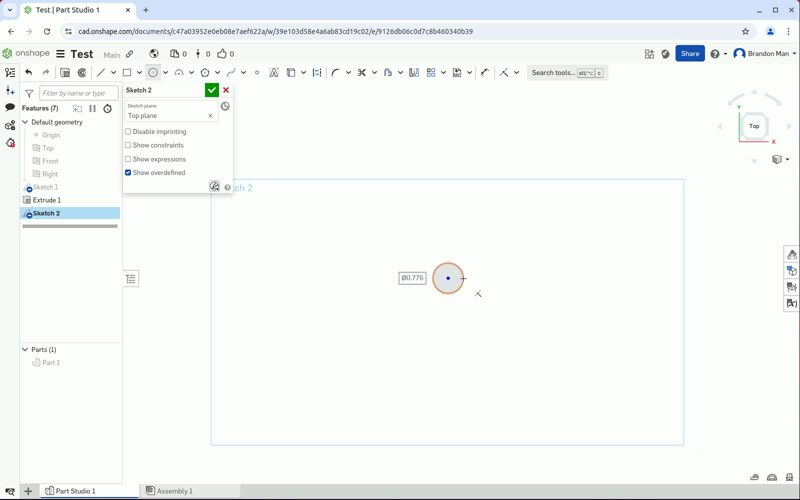
scroll(-6)
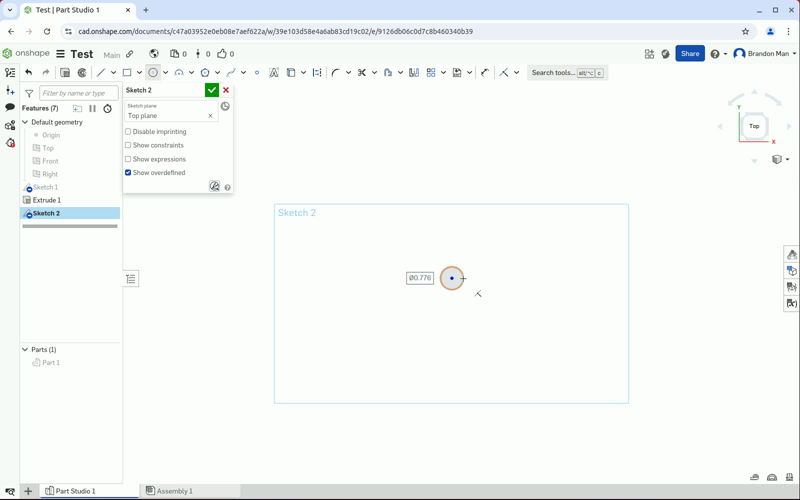
scroll(-6)
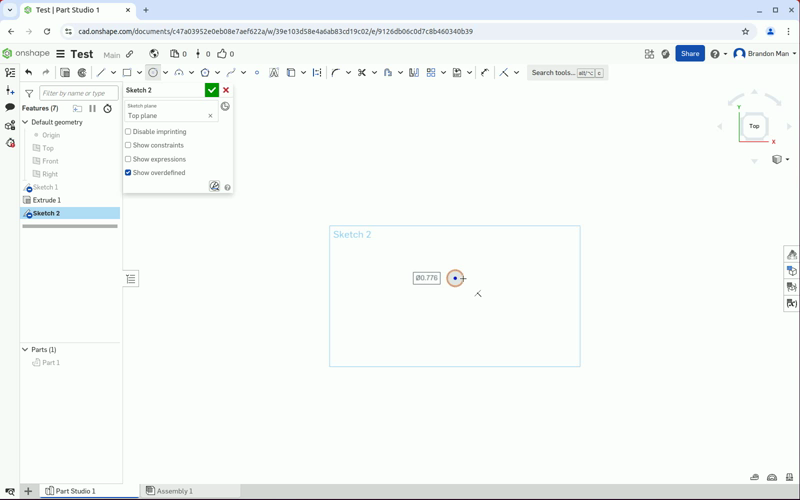
scroll(-6)
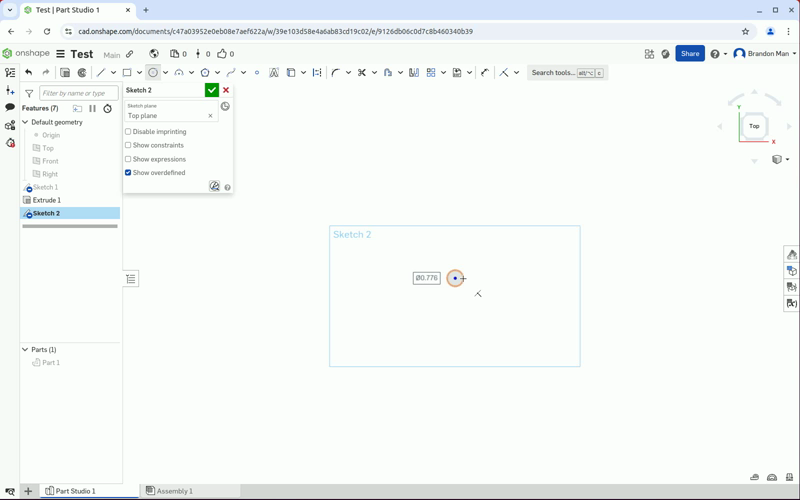
scroll(-6)
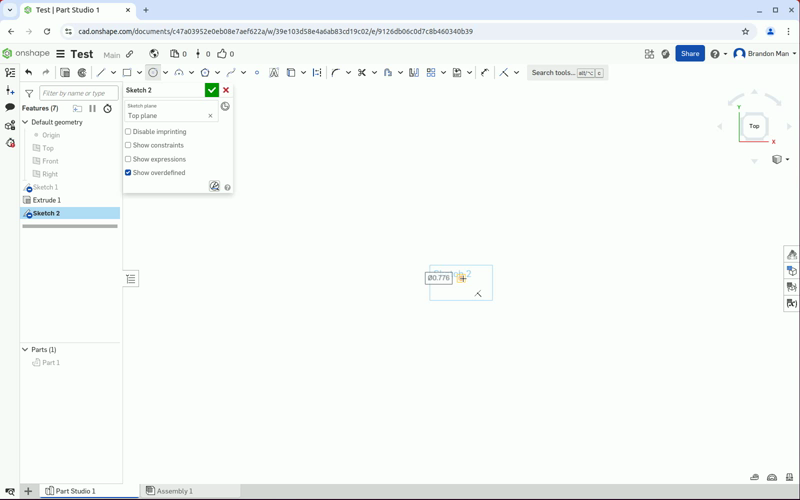
key(esc)
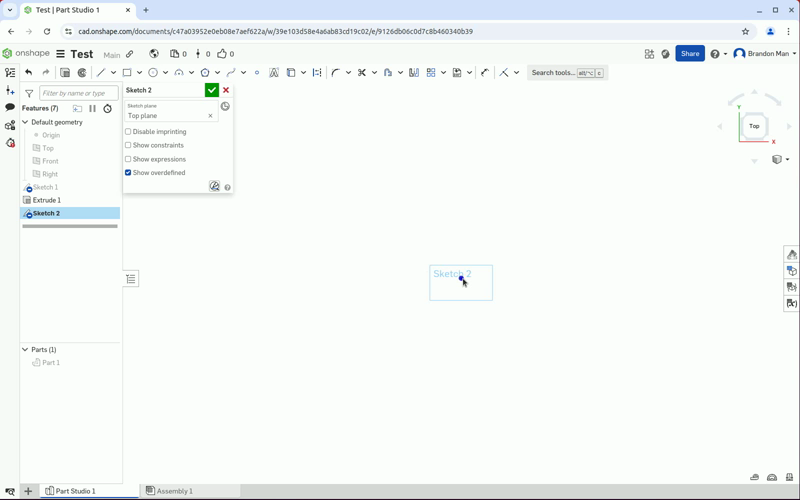
mouse_move(460, 278)
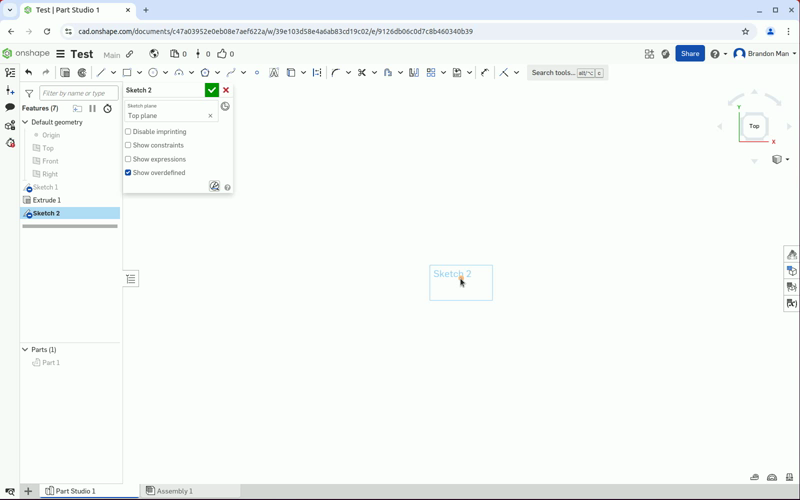
scroll(6)
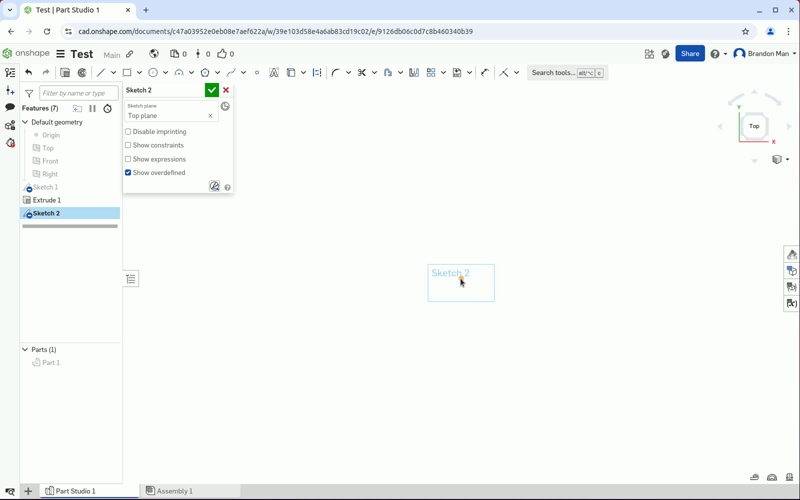
scroll(6)
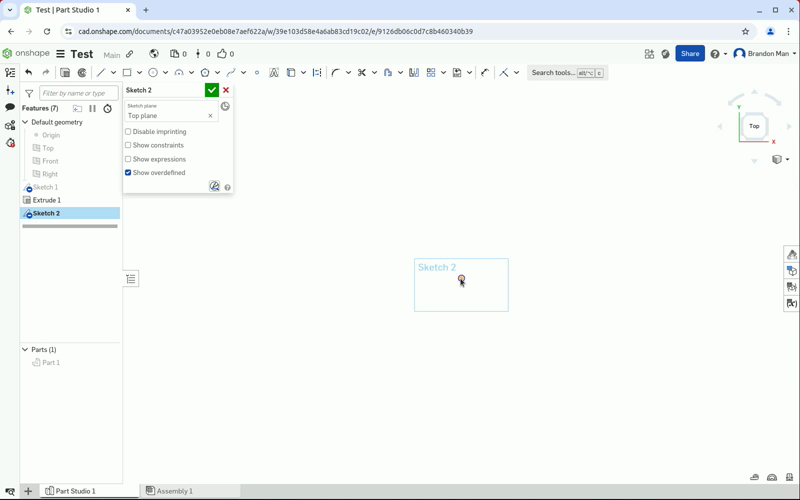
scroll(6)
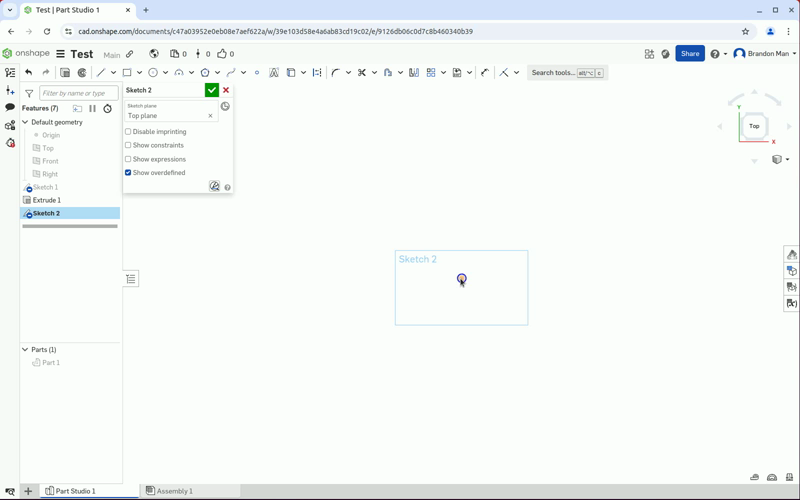
scroll(6)
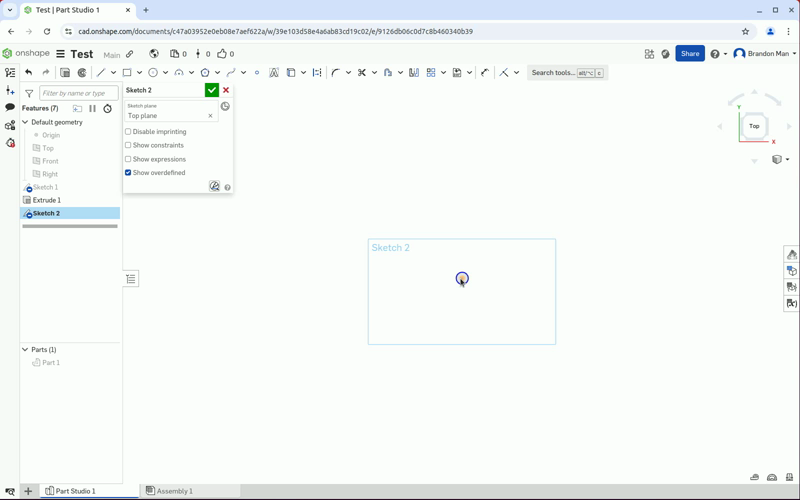
scroll(6)
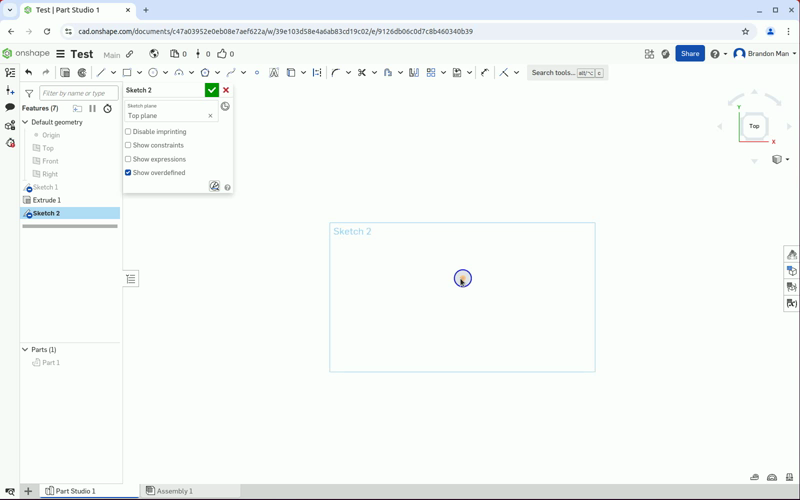
scroll(6)
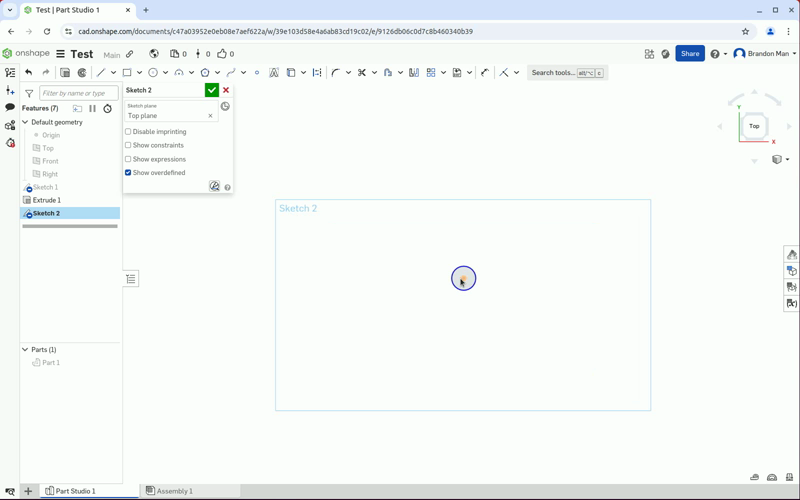
scroll(6)
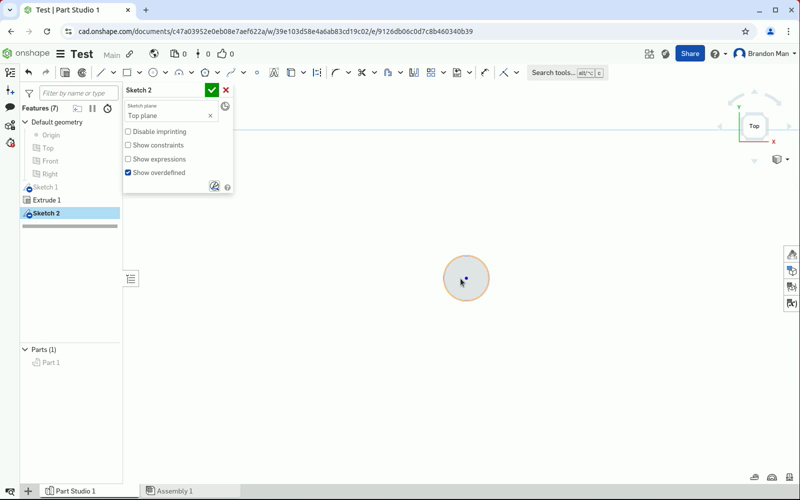
click(460, 278)
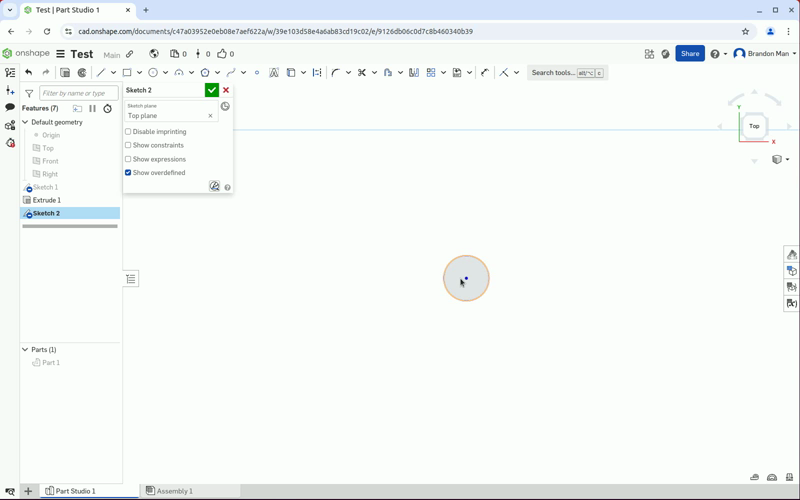
scroll(-6)
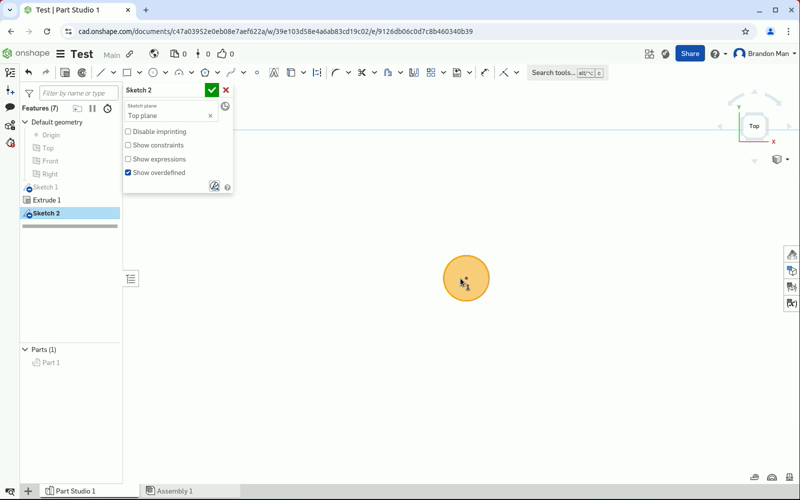
scroll(-6)
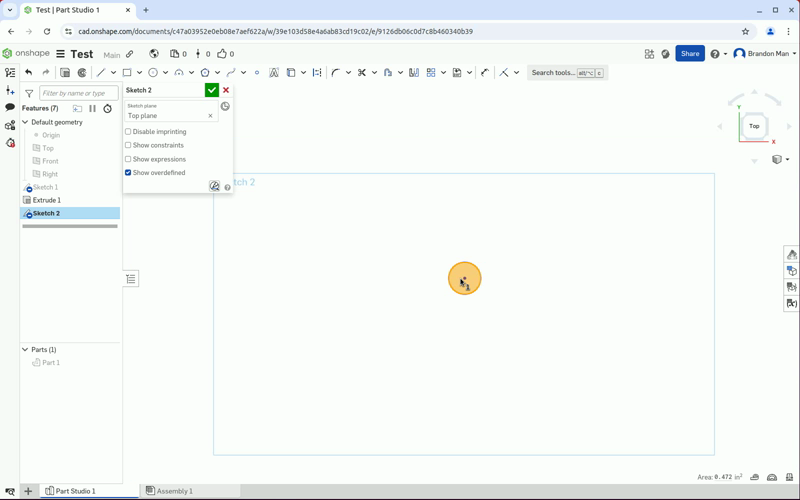
scroll(-6)
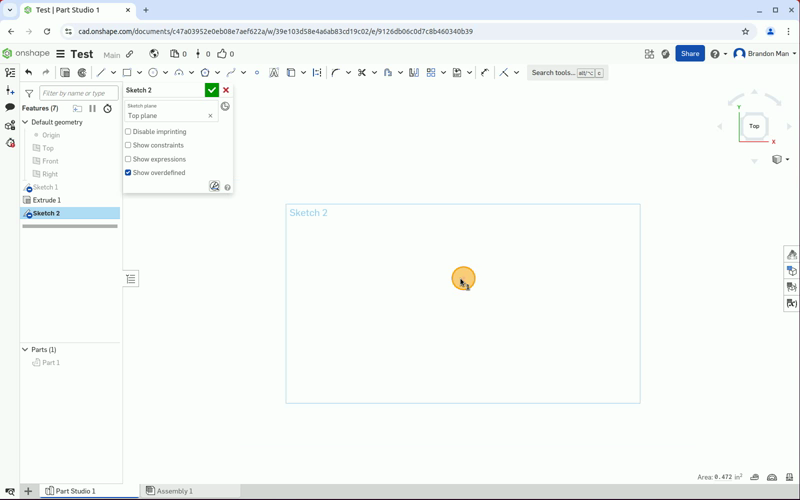
scroll(-6)
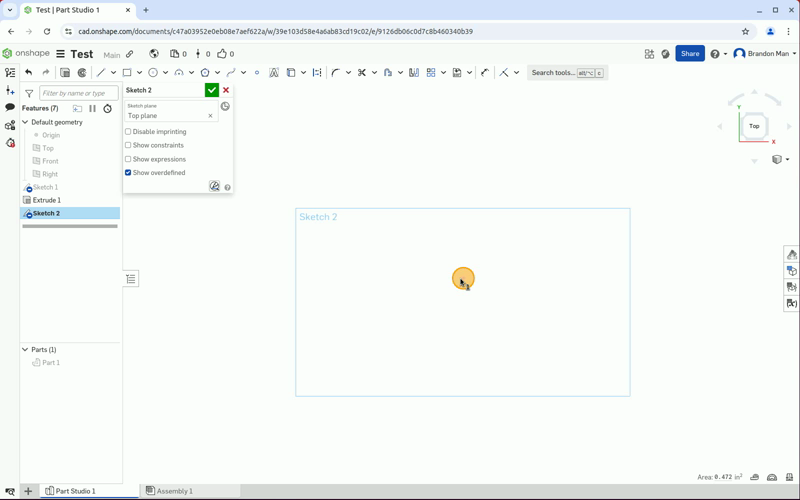
scroll(-6)
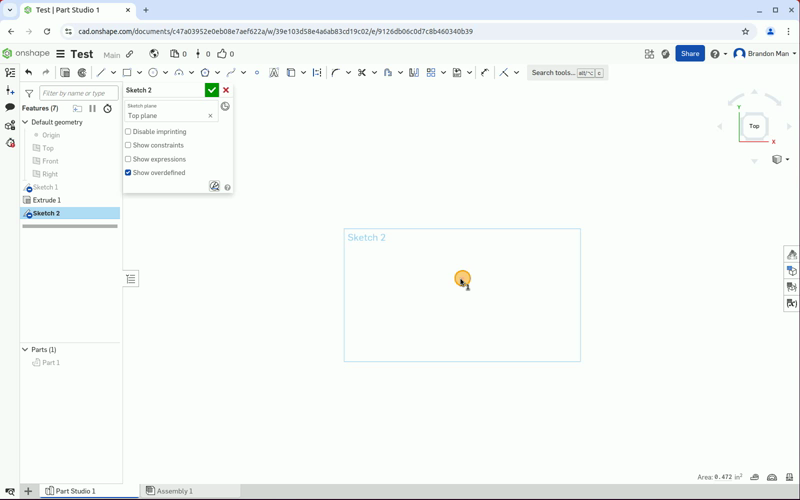
scroll(-6)
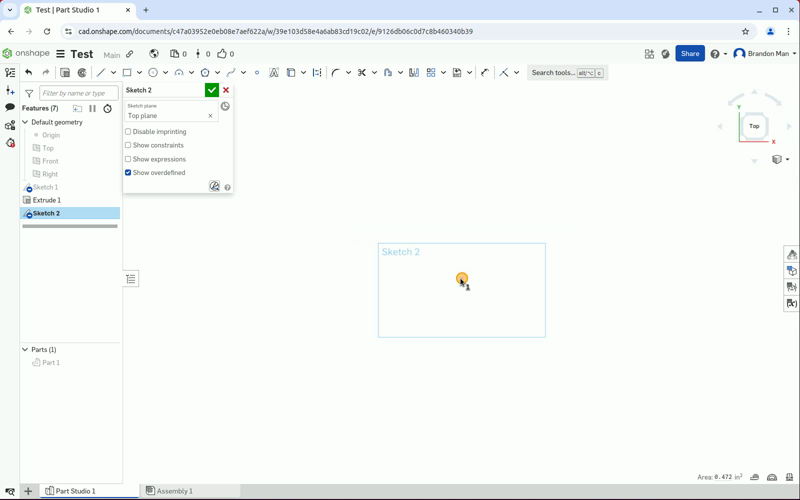
scroll(-6)
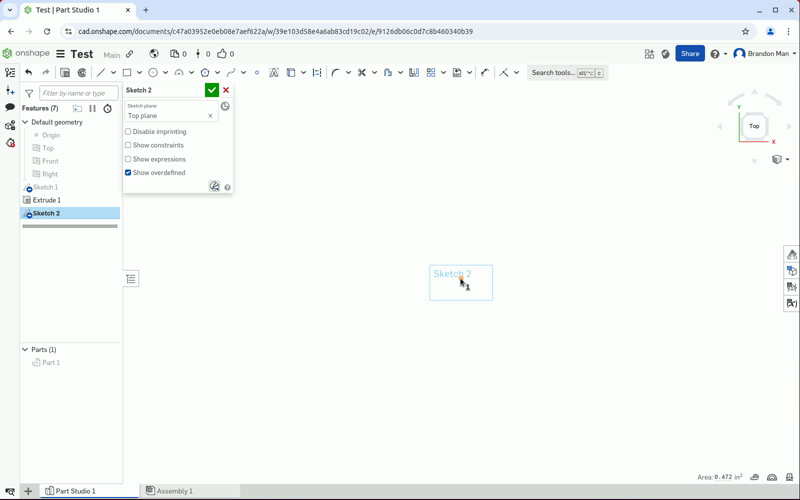
mouse_move(73, 352)
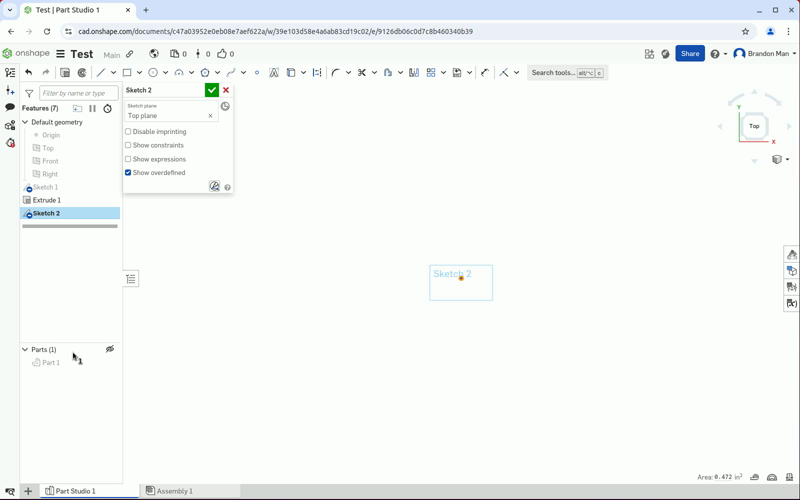
key(shift+y)
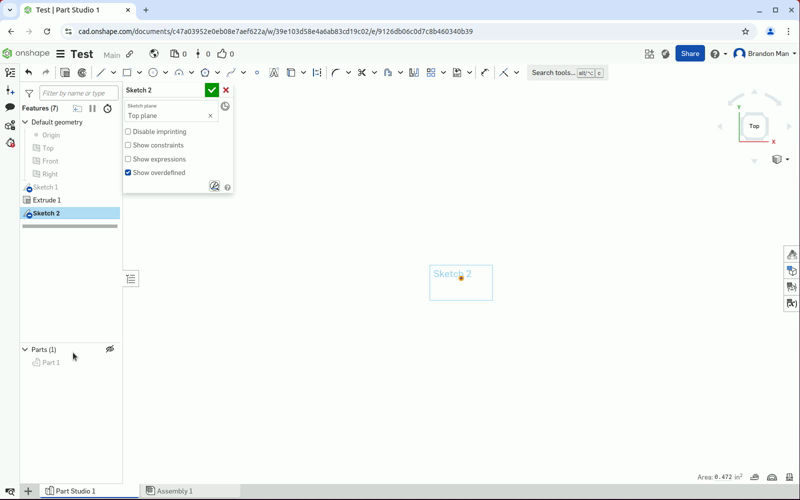
key(shift+e)
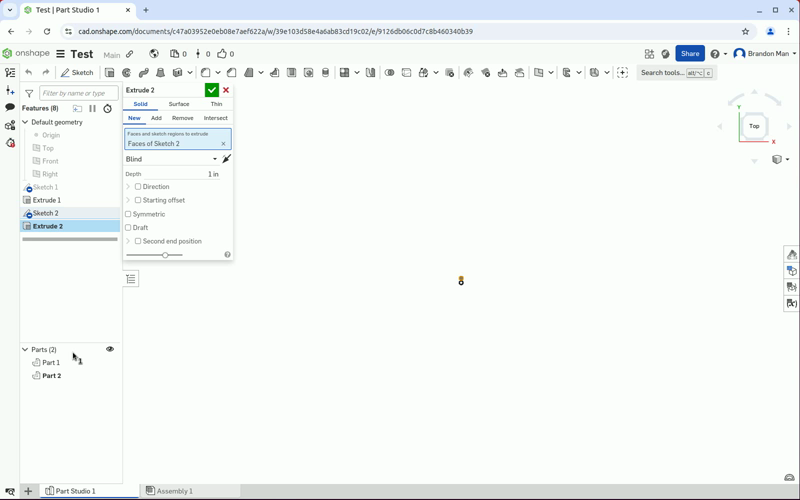
mouse_move(143, 106)
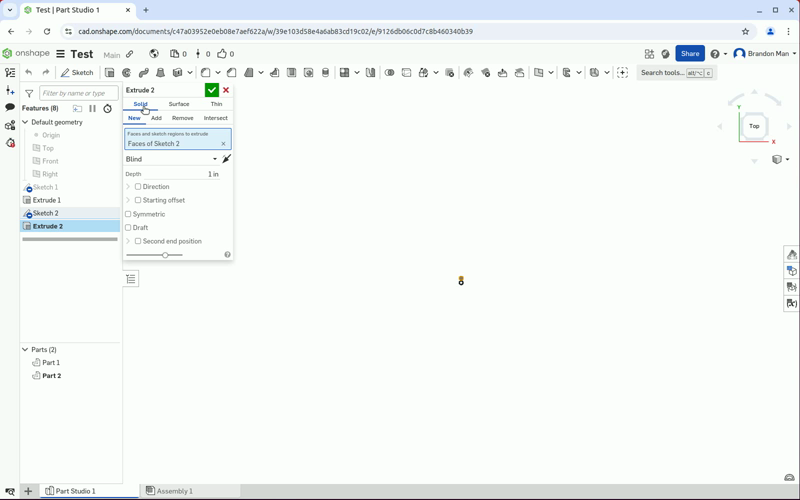
click(143, 106)
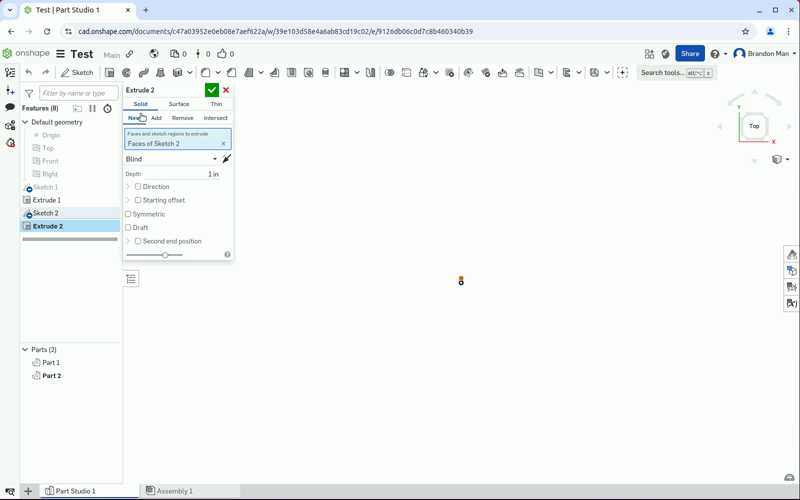
mouse_move(137, 120)
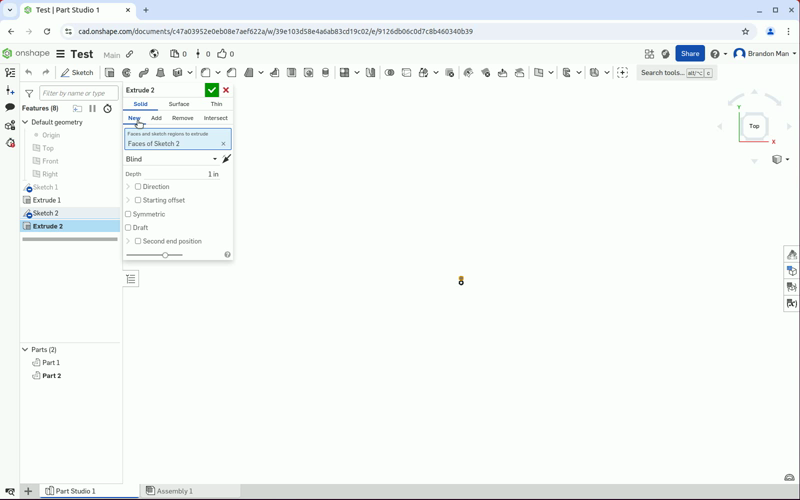
click(137, 120)
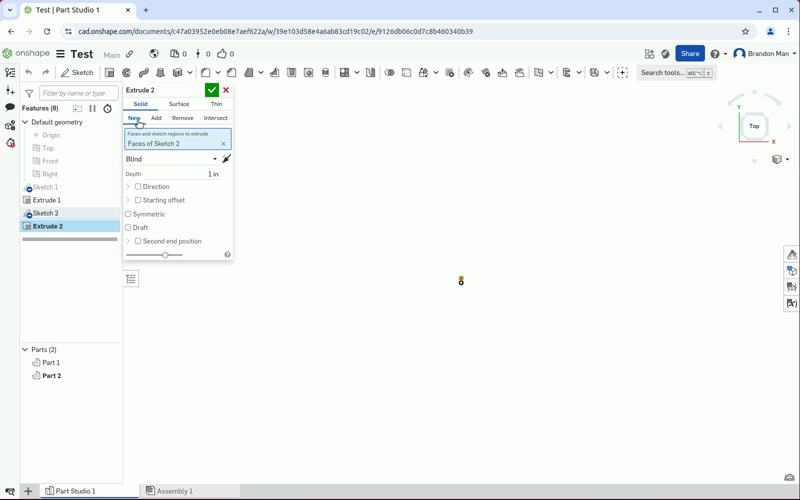
key(tab, 4)
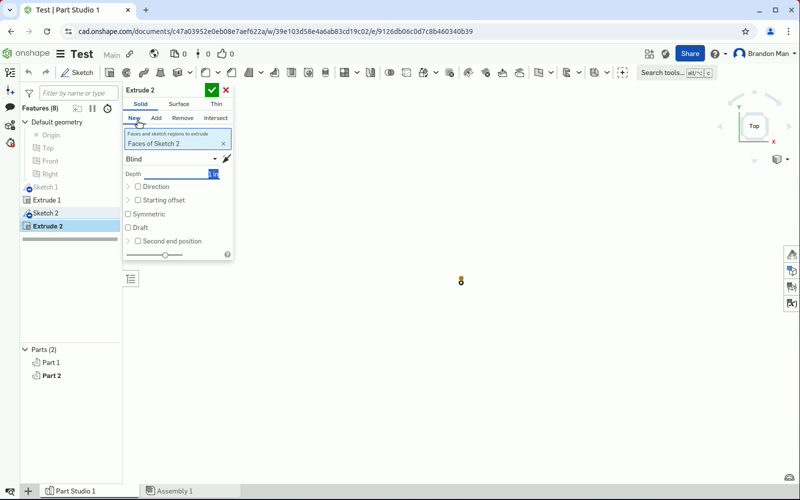
text(21.905)
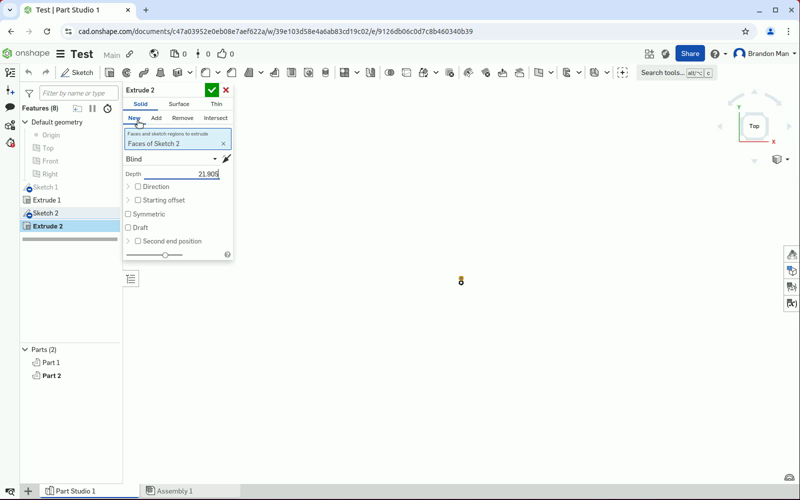
key(enter)
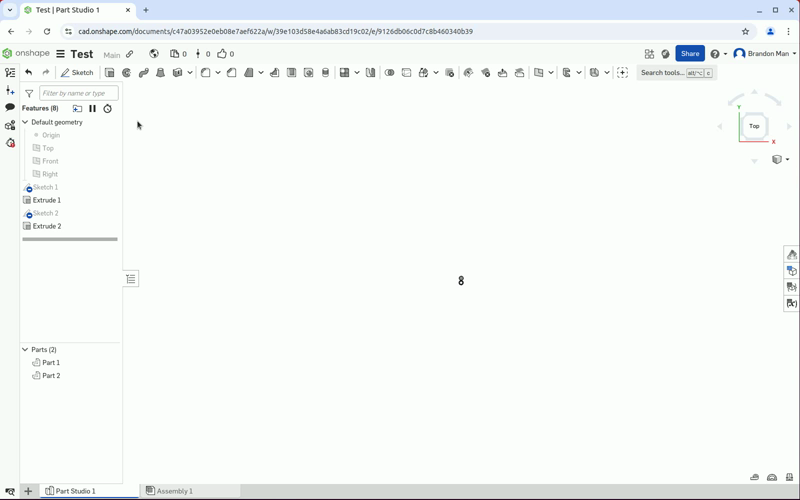
key(shift+h)
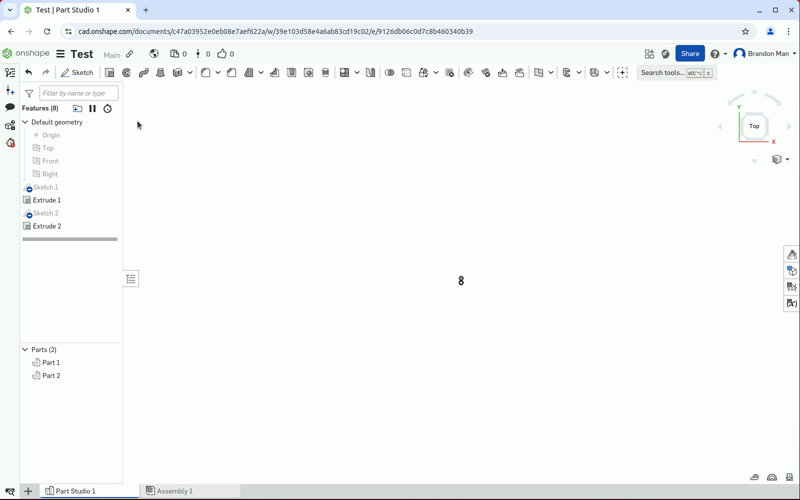
key(shift+h)
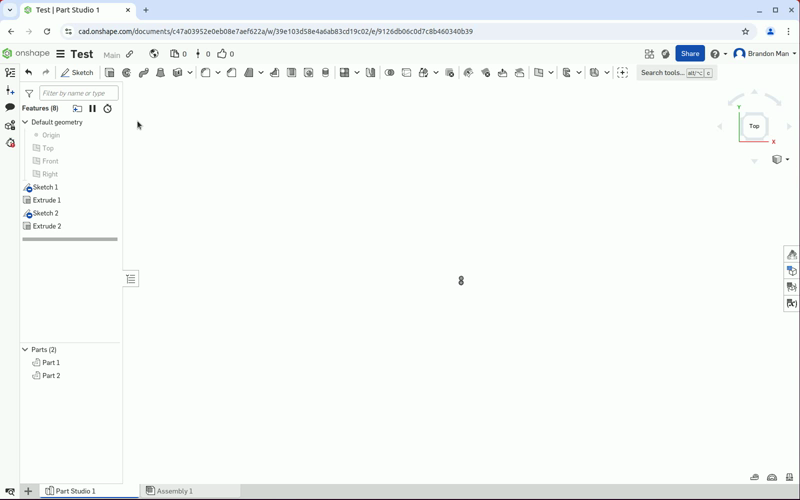
key(shift+7)
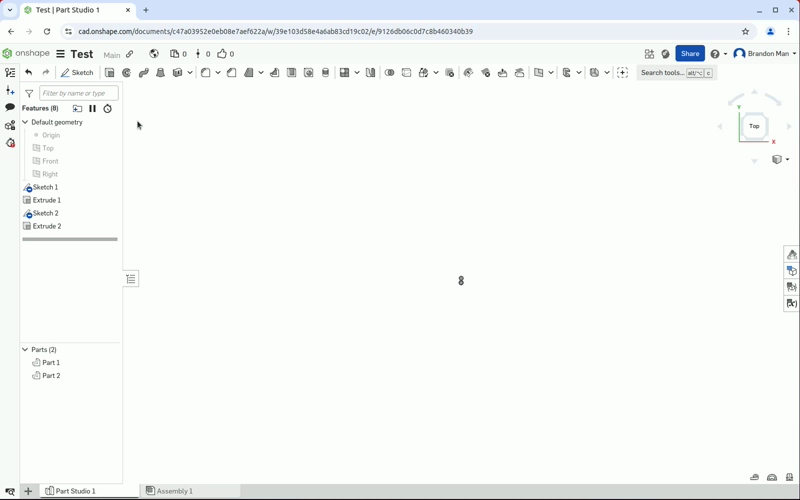
key(up, 3)
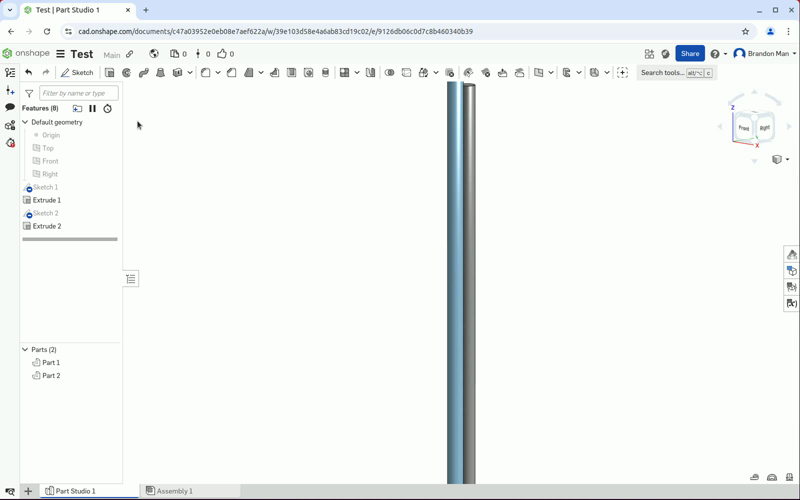
key(left, 3)
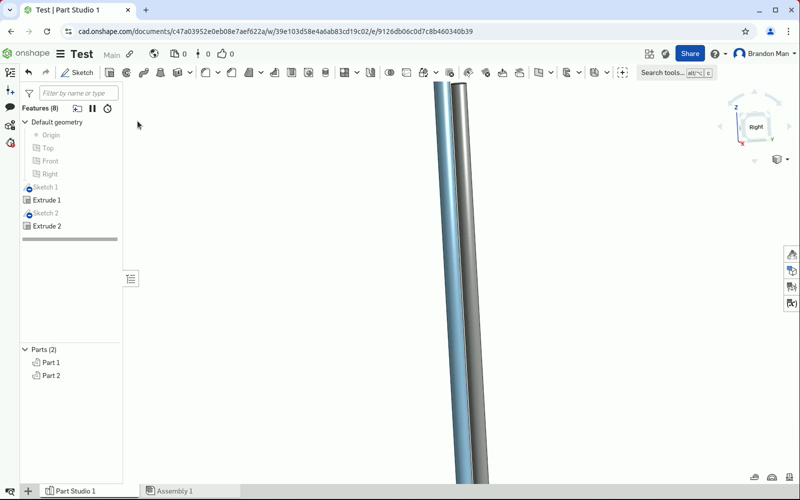
key(right, 3)
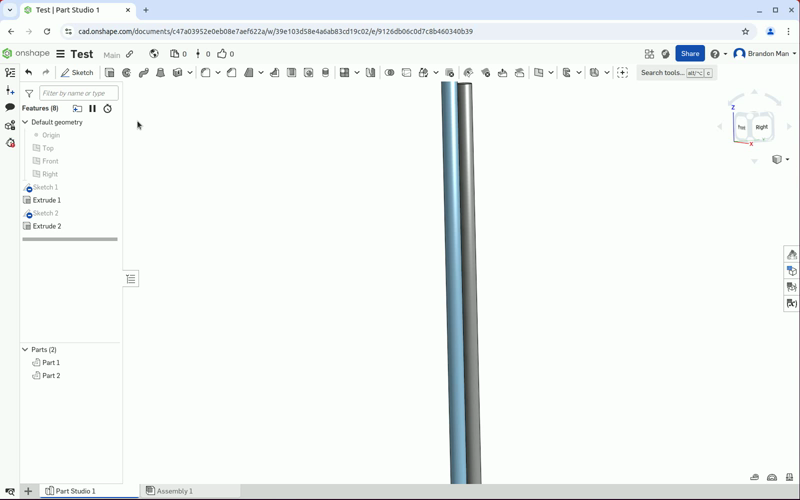
key(down, 3)
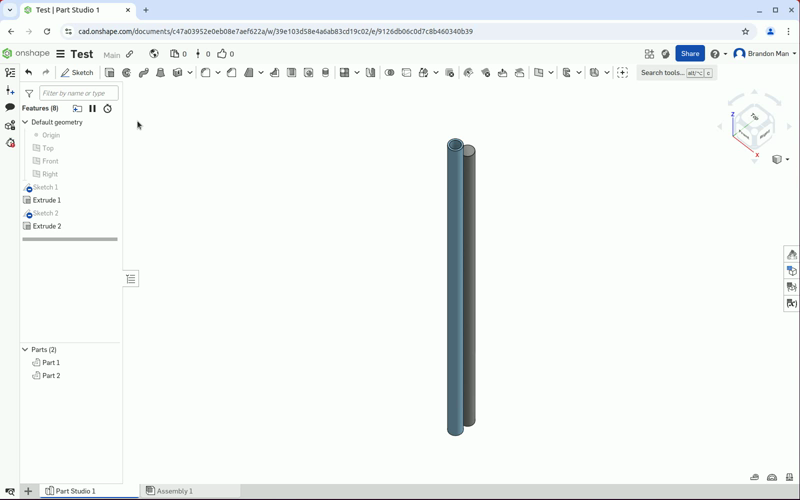
mouse_move(73, 189)
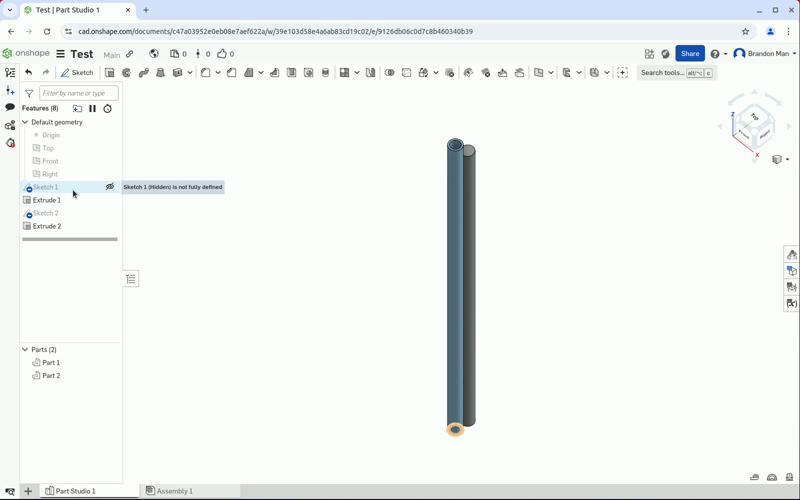
click(73, 189)